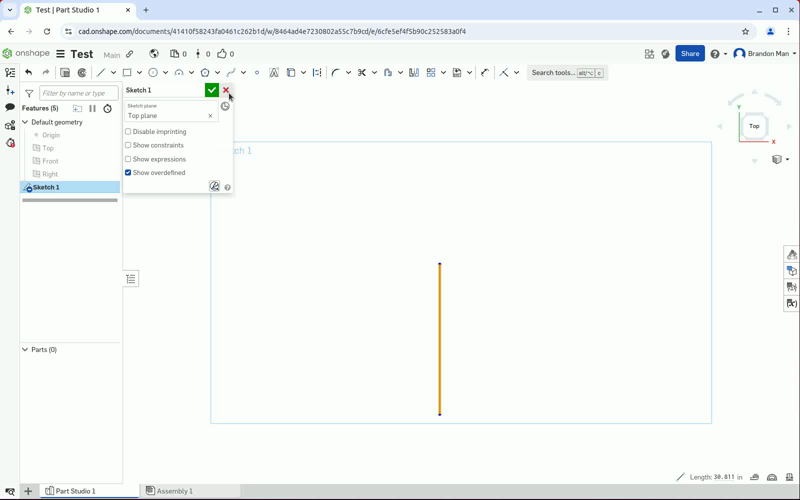
key(shift+h)
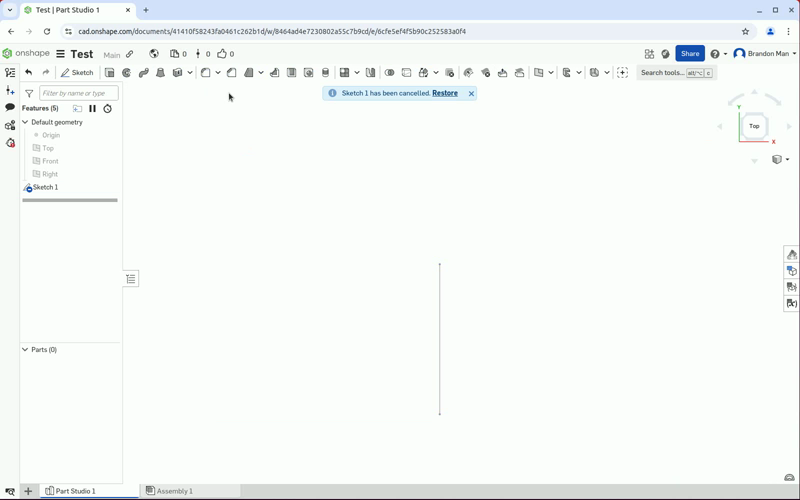
key(shift+s)
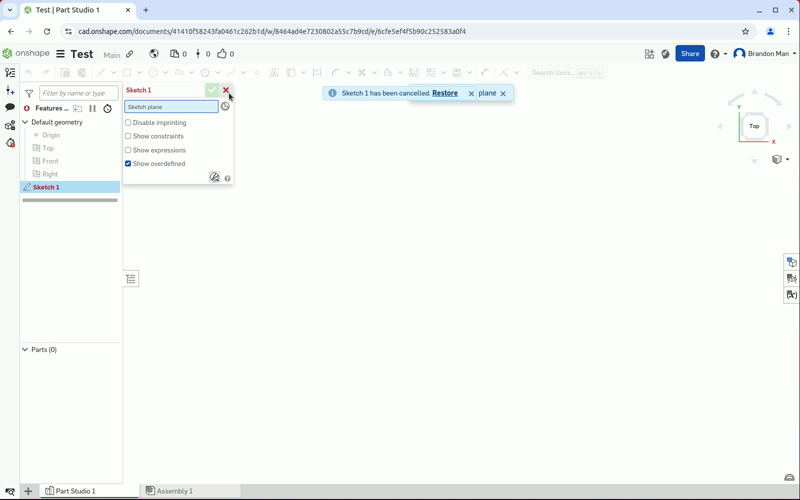
mouse_move(73, 150)
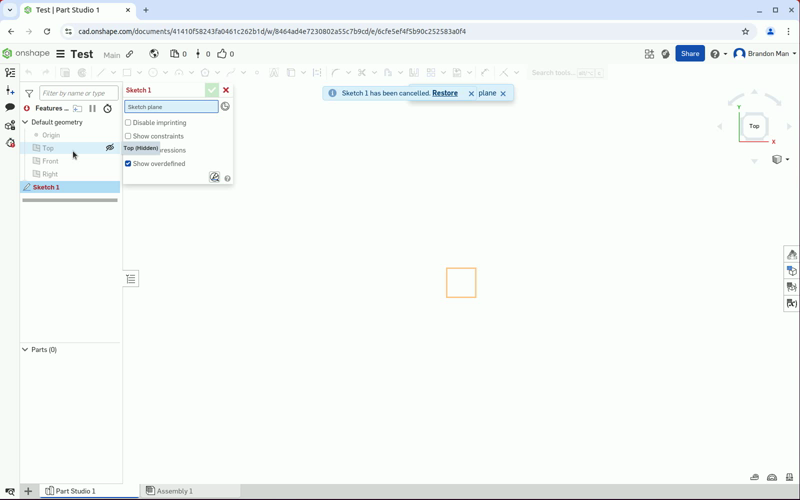
click(73, 150)
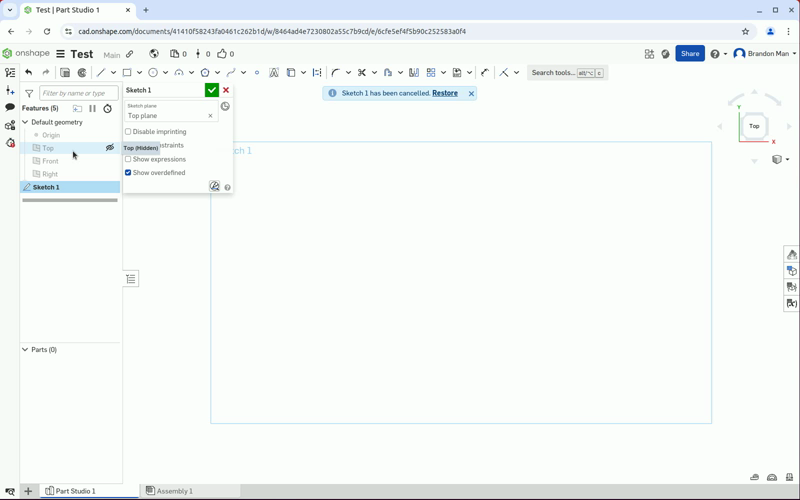
mouse_move(73, 352)
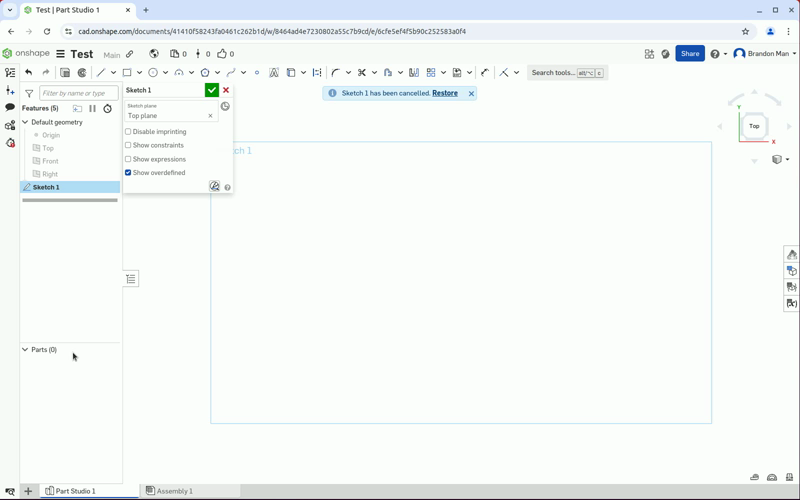
key(y)
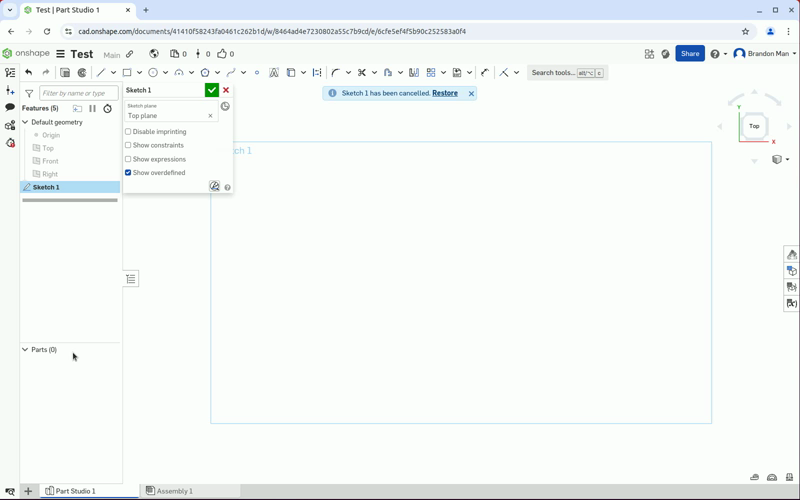
key(c)
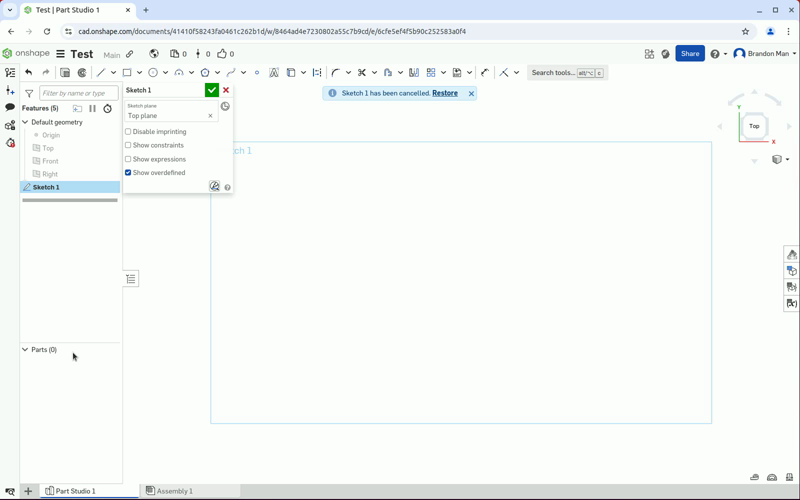
key_down(shift)
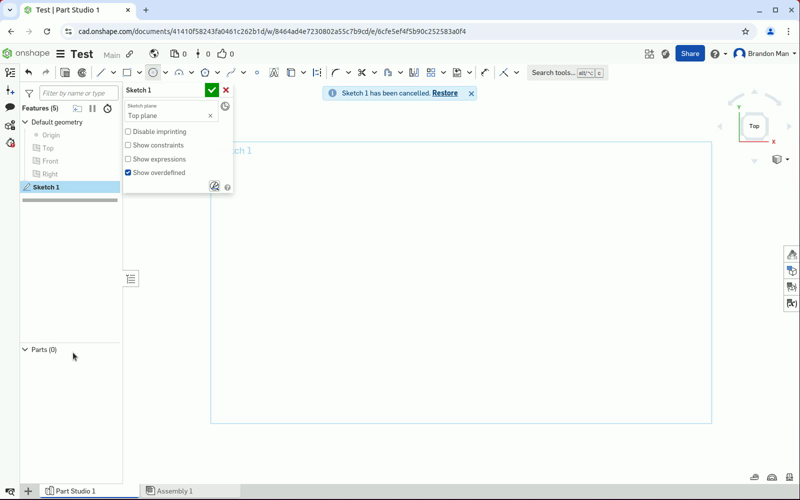
mouse_move(461, 282)
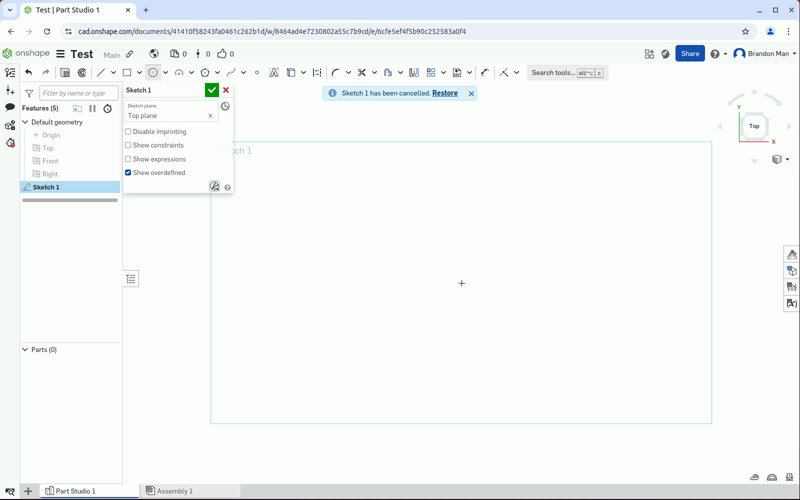
click(461, 282)
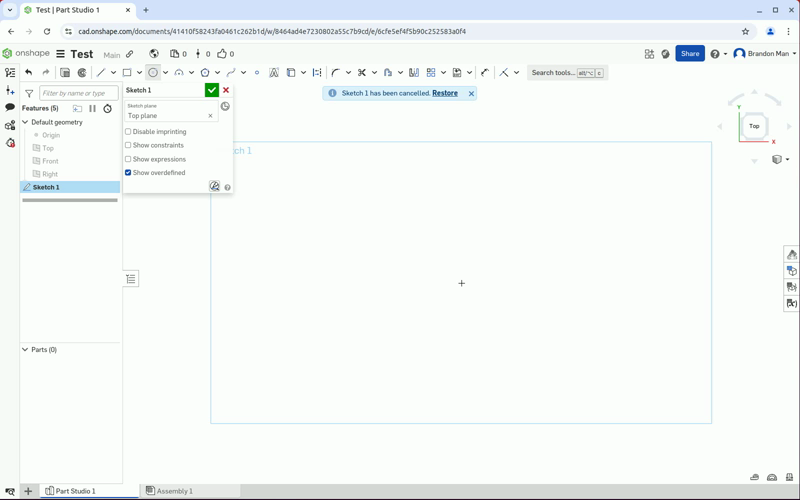
key_up(shift)
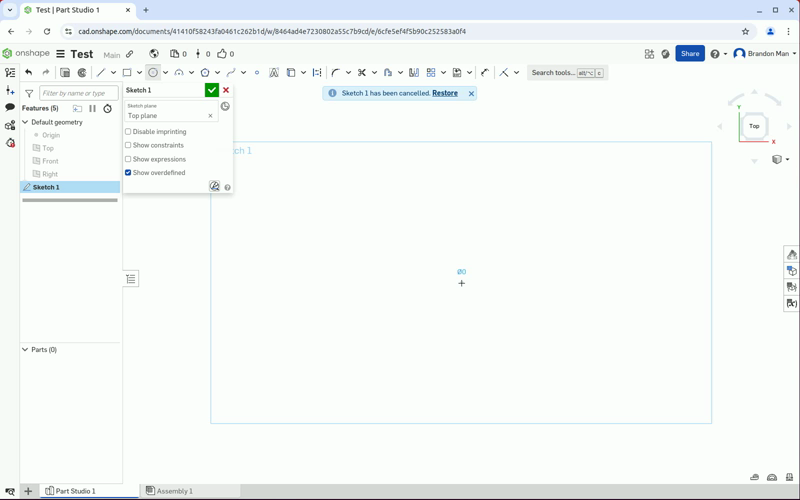
mouse_move(487, 282)
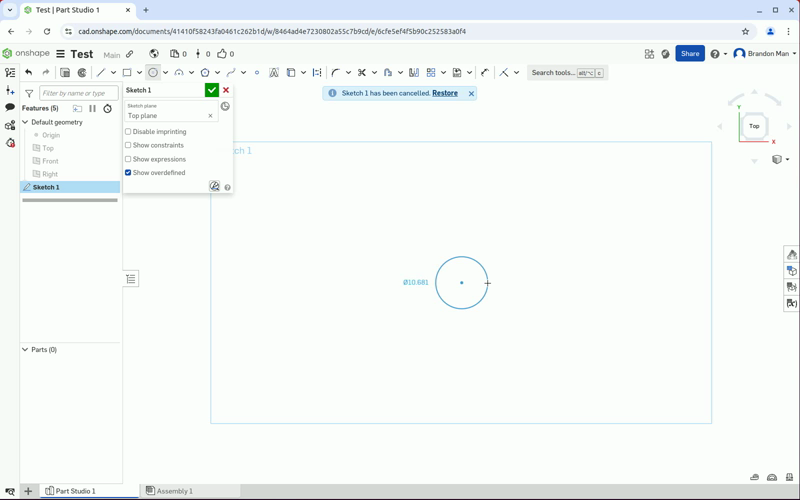
click(487, 282)
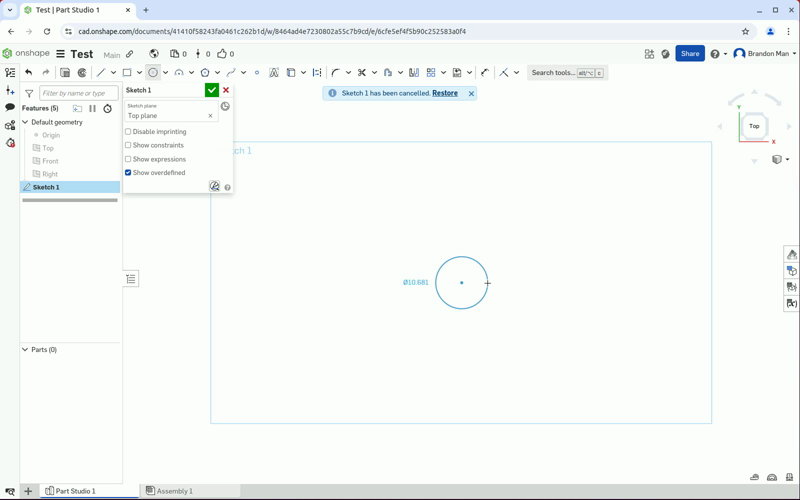
key(esc)
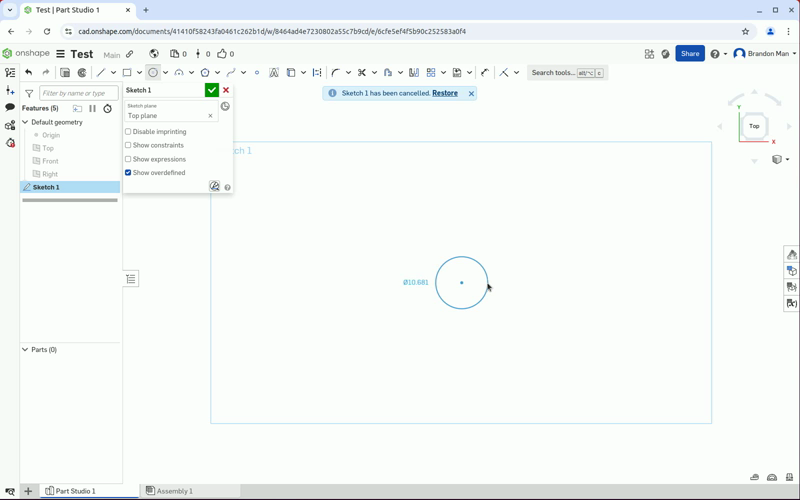
key(c)
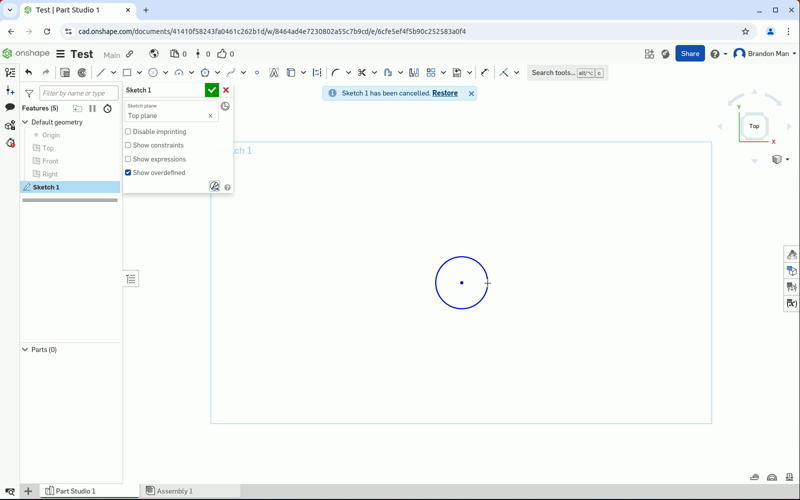
key_down(shift)
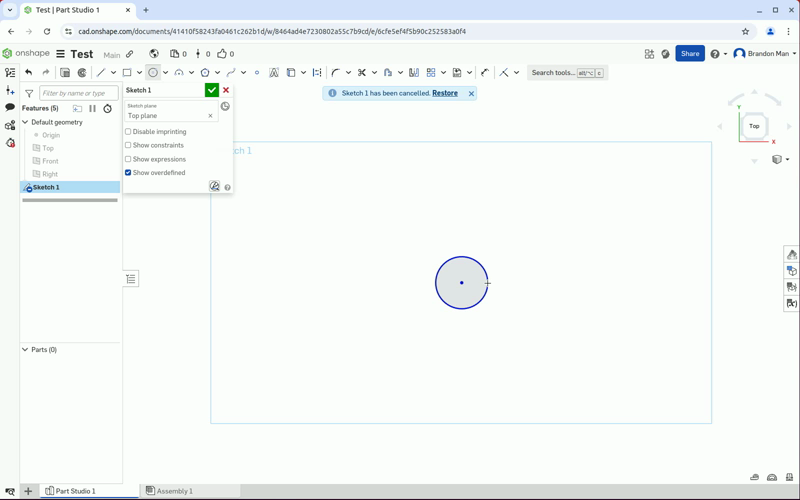
mouse_move(461, 282)
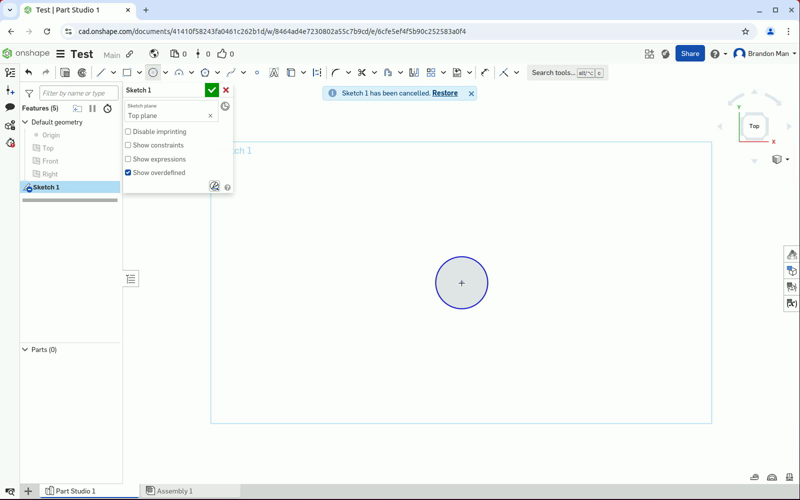
click(461, 282)
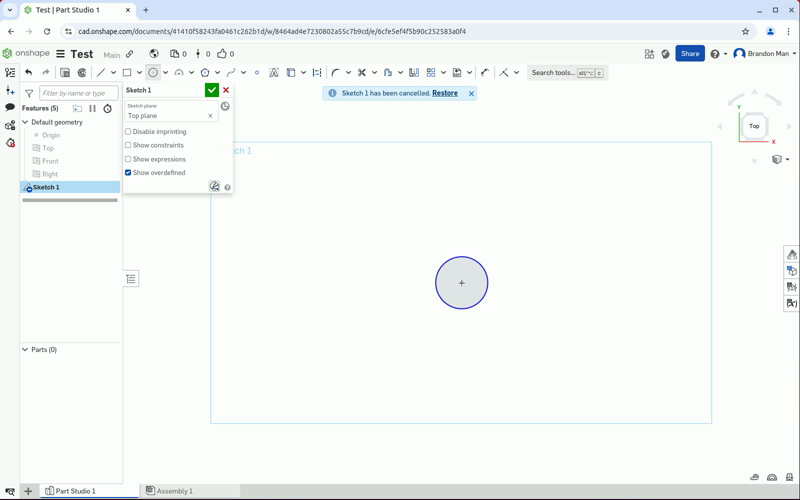
key_up(shift)
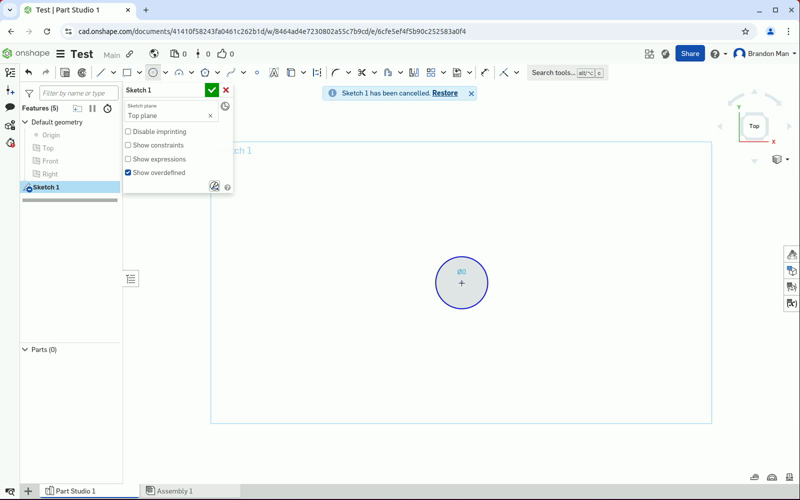
mouse_move(475, 282)
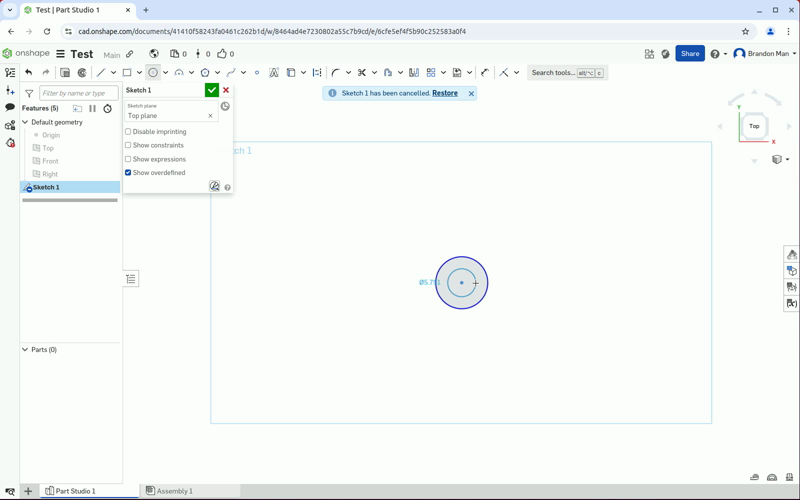
click(475, 282)
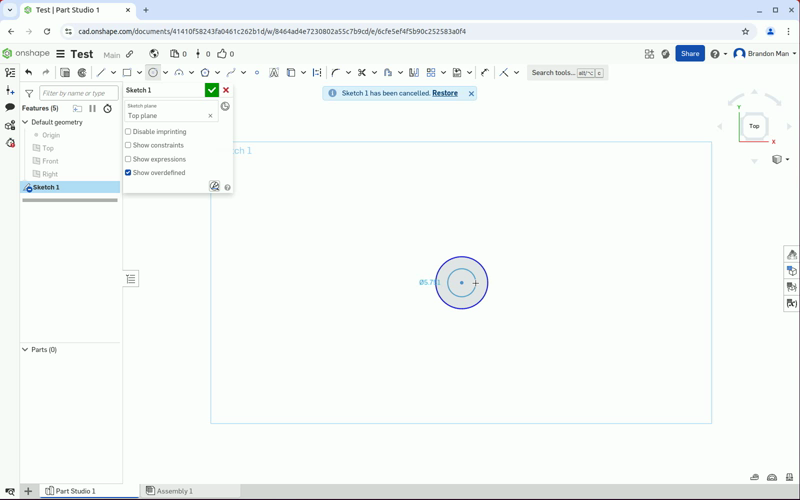
key(esc)
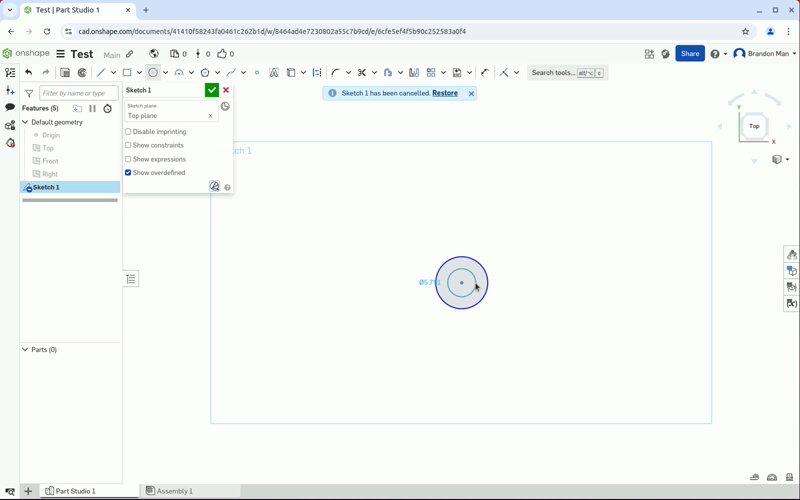
mouse_move(450, 262)
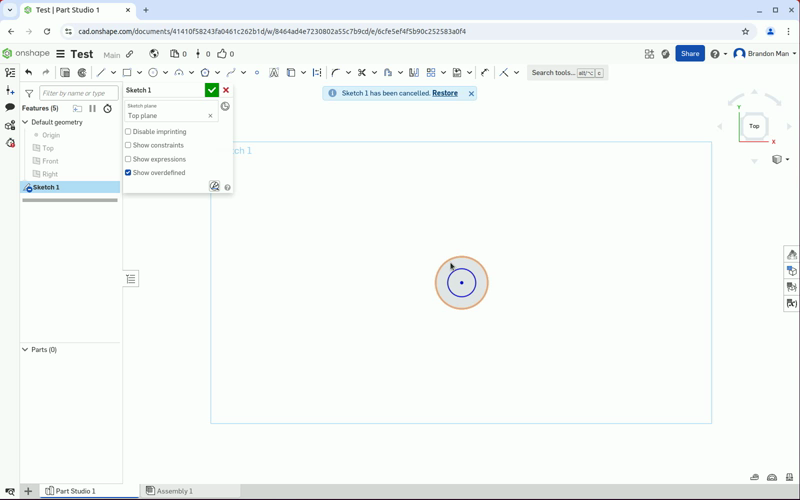
scroll(6)
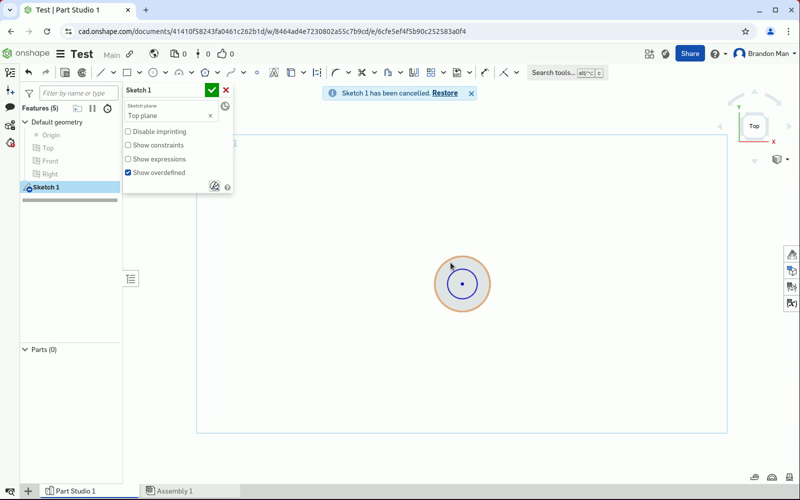
scroll(6)
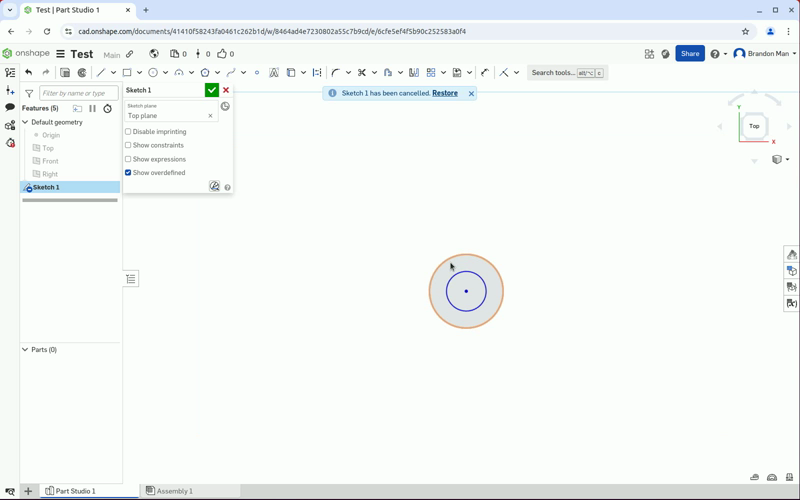
scroll(6)
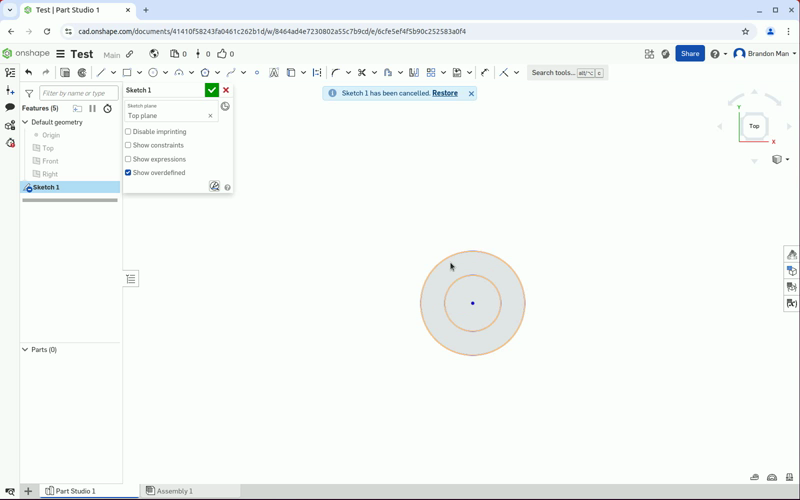
scroll(6)
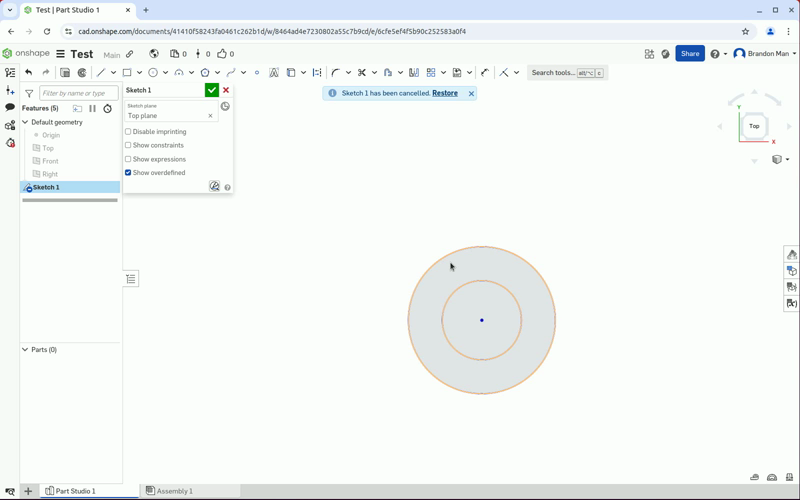
scroll(6)
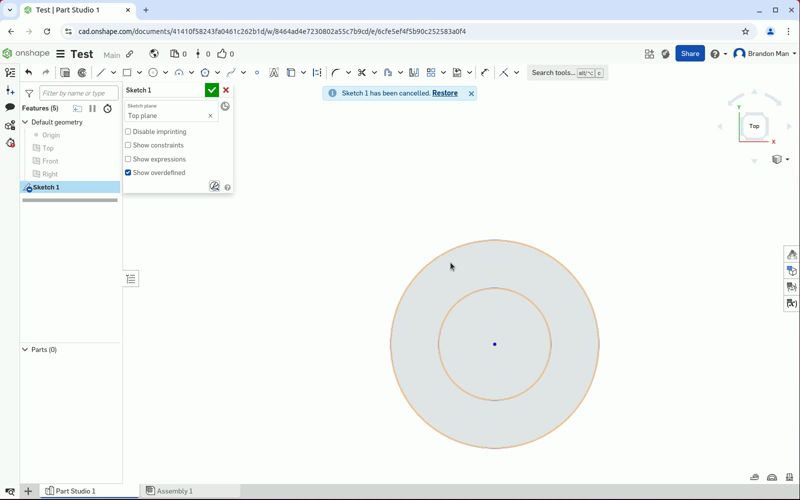
scroll(6)
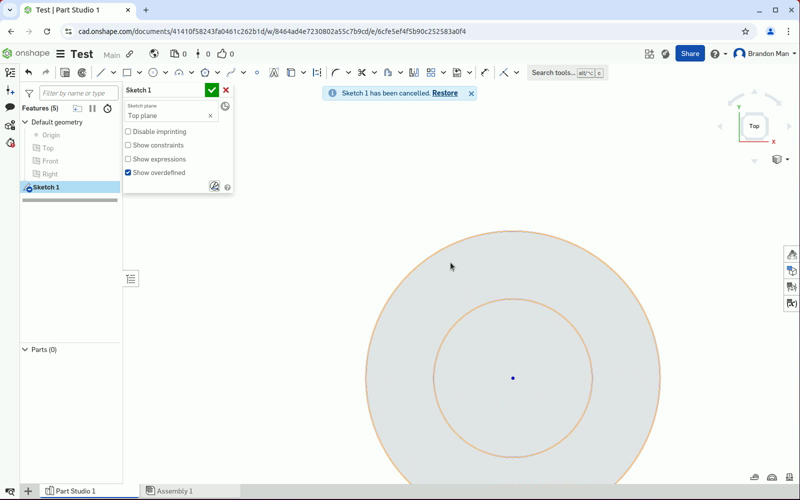
scroll(6)
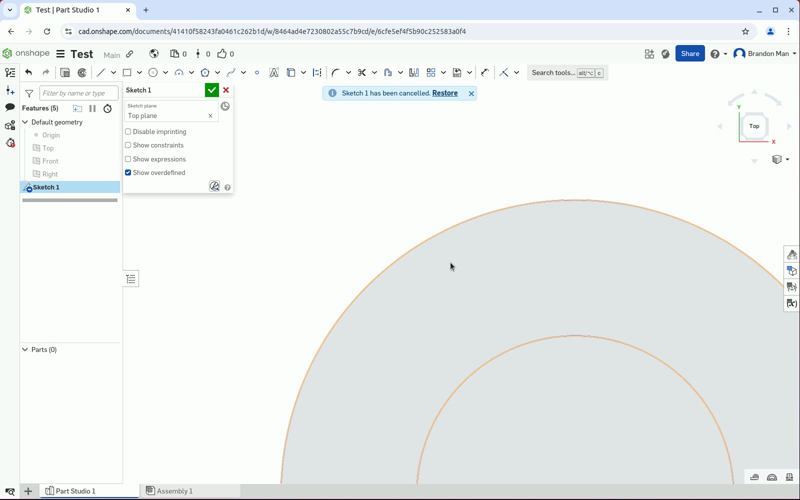
click(450, 262)
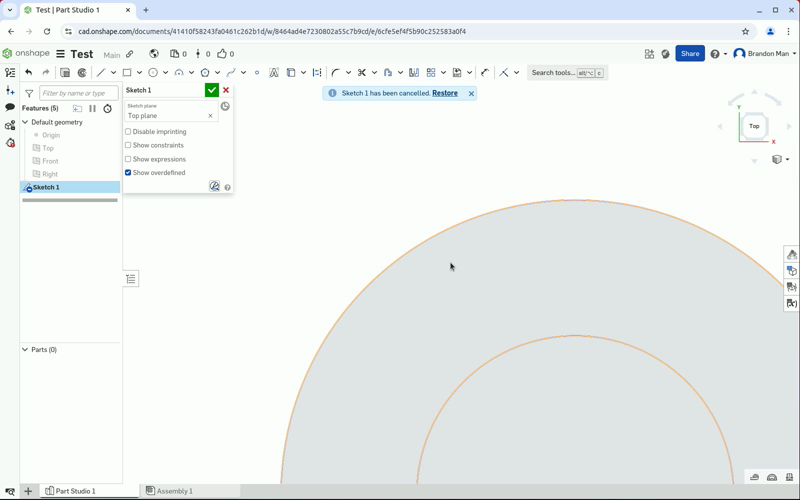
scroll(-6)
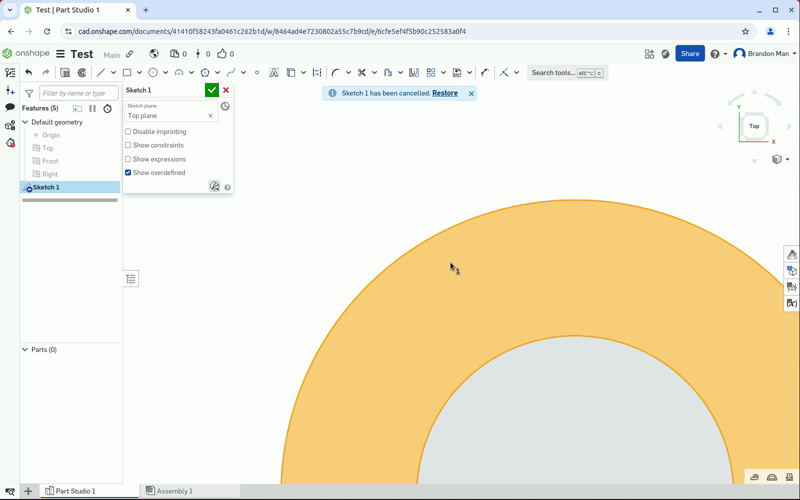
scroll(-6)
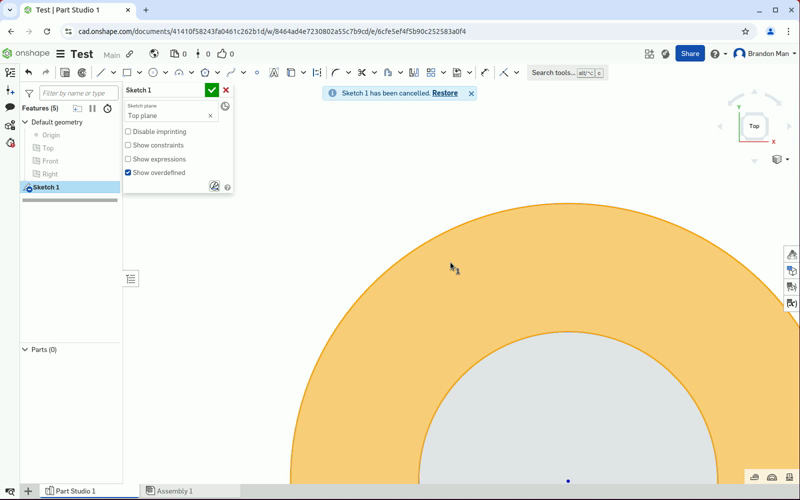
scroll(-6)
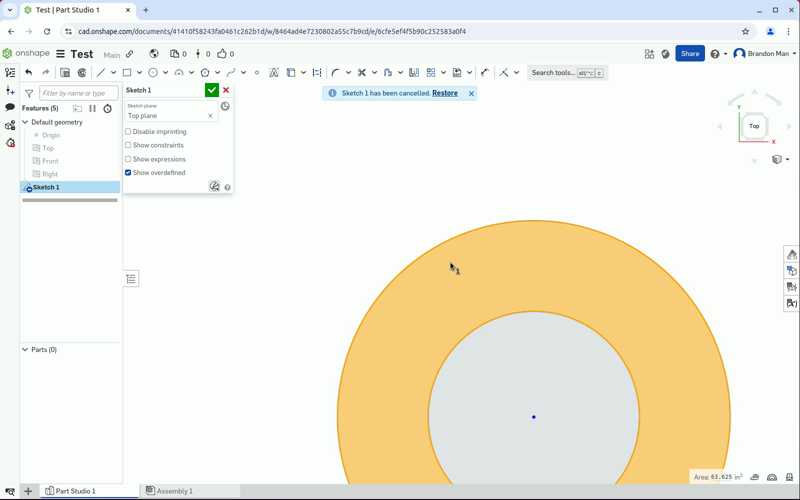
scroll(-6)
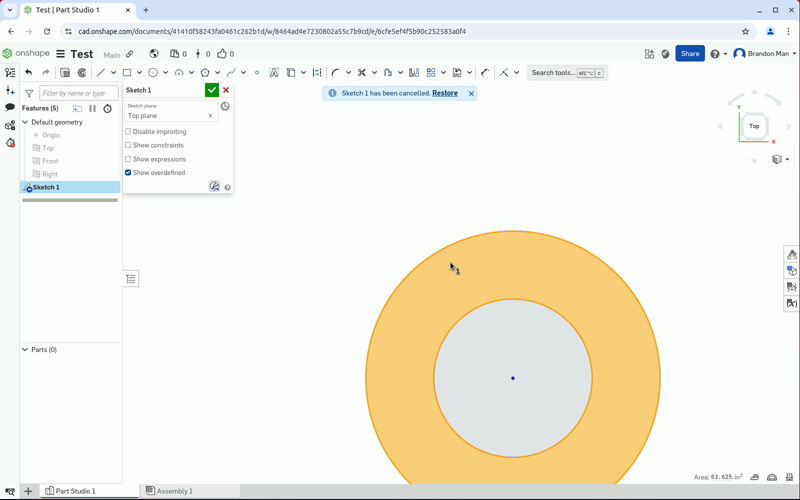
scroll(-6)
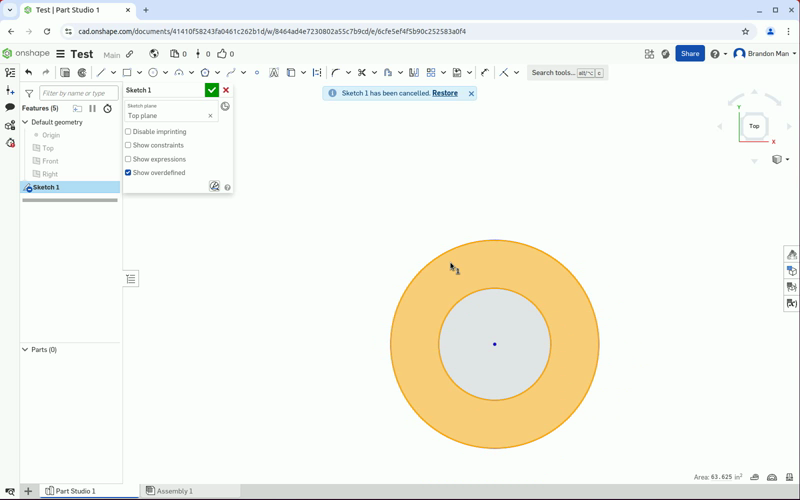
scroll(-6)
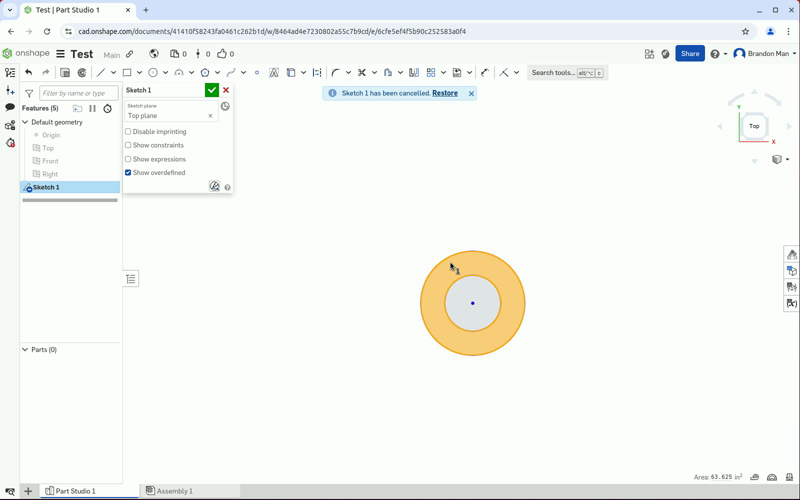
scroll(-6)
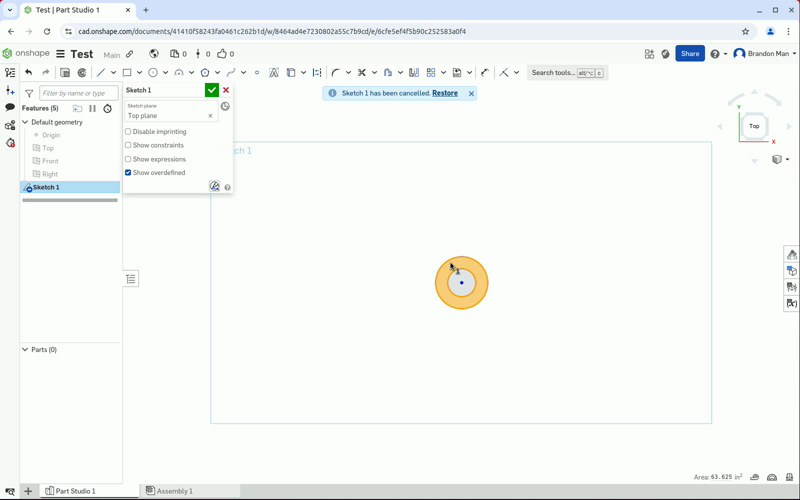
mouse_move(73, 352)
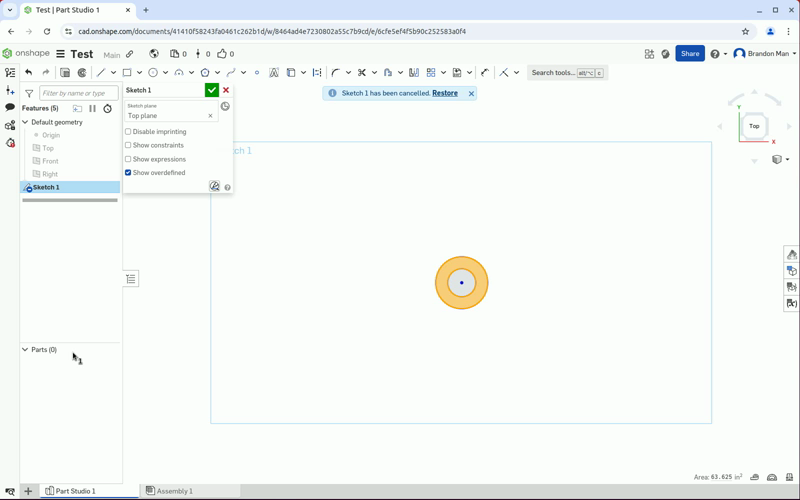
key(shift+y)
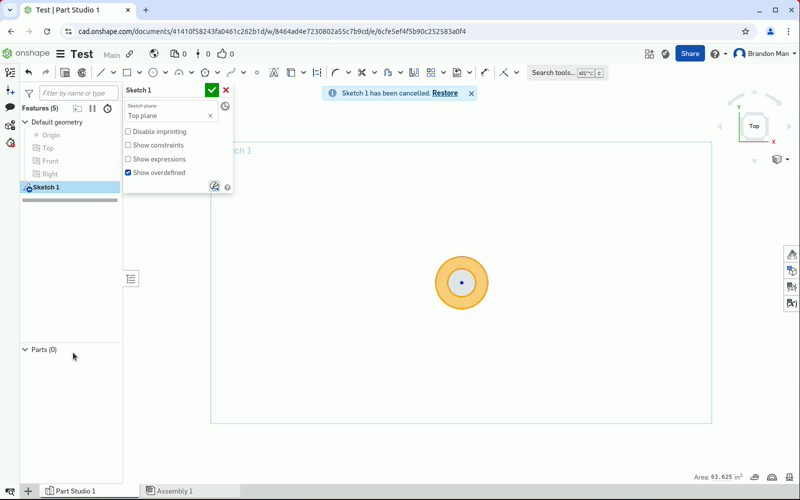
key(shift+e)
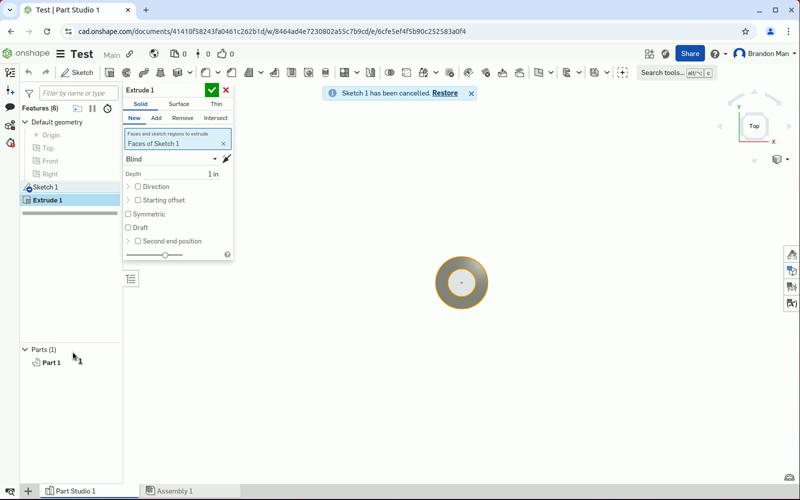
mouse_move(143, 106)
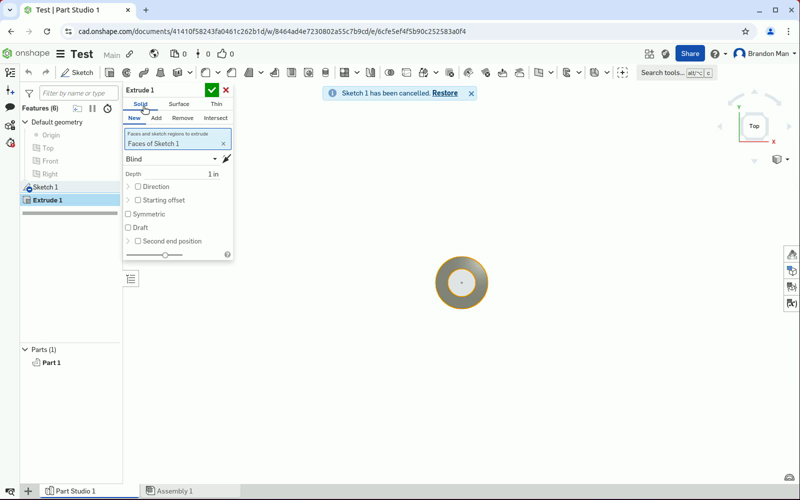
click(143, 106)
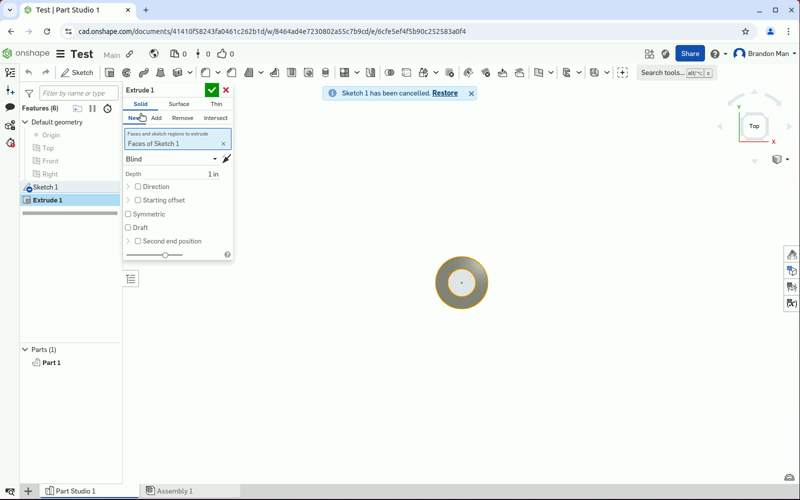
mouse_move(137, 120)
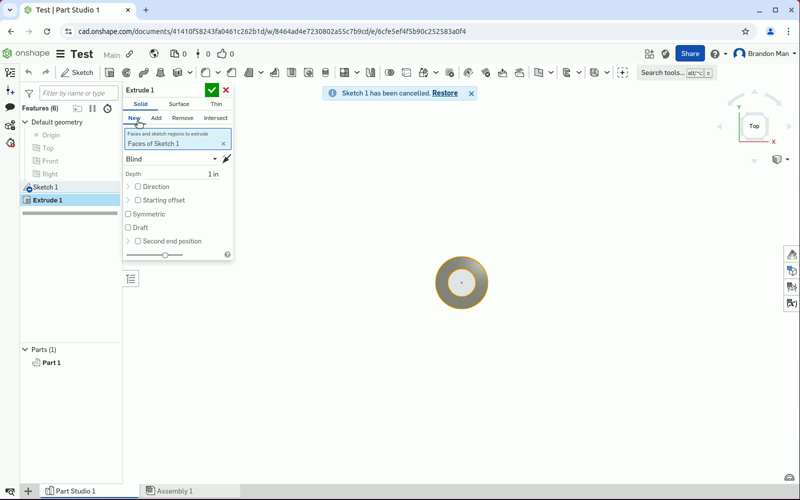
click(137, 120)
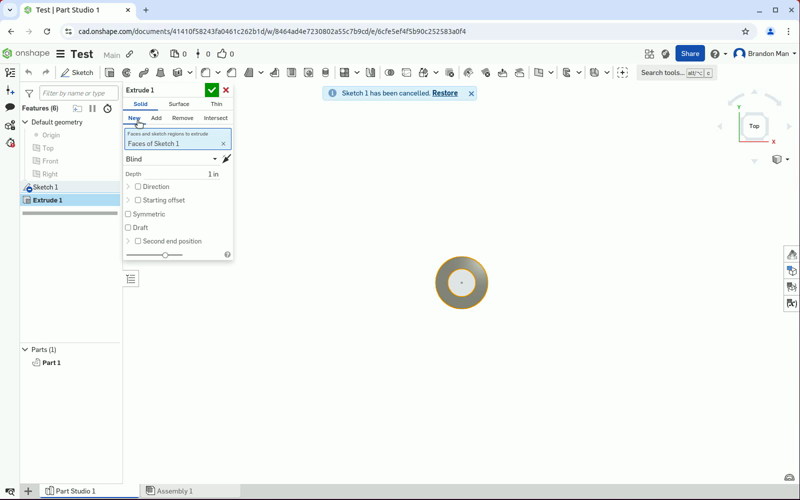
key(tab, 4)
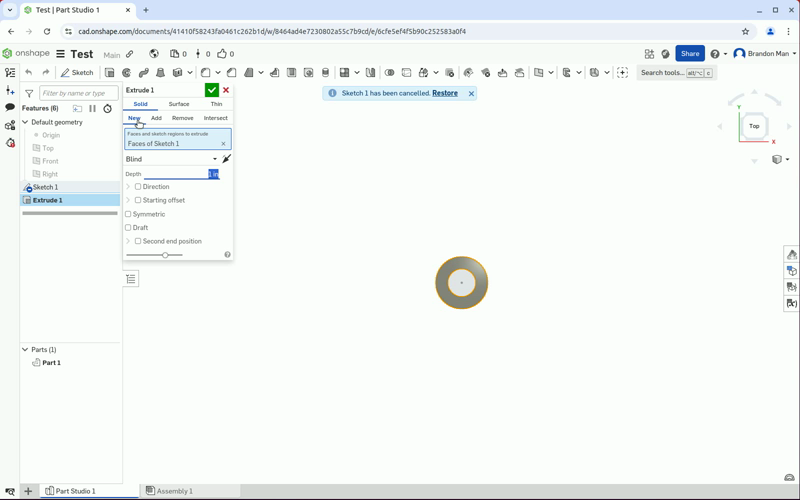
text(46.216)
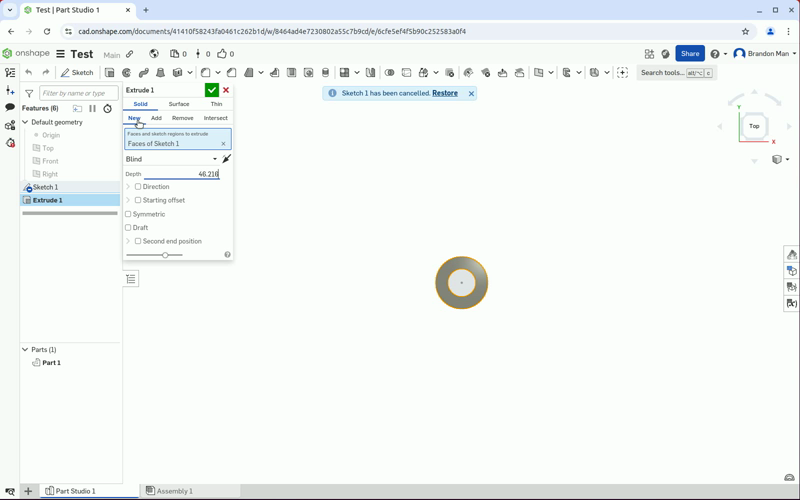
key(tab, 3)
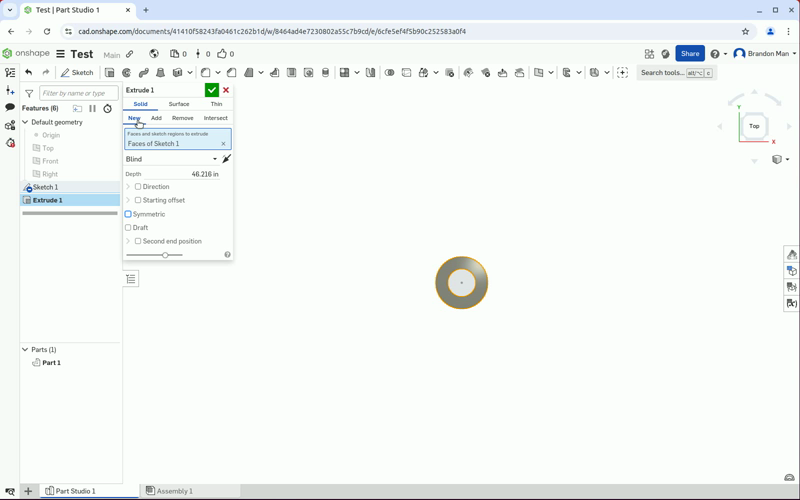
key(space)
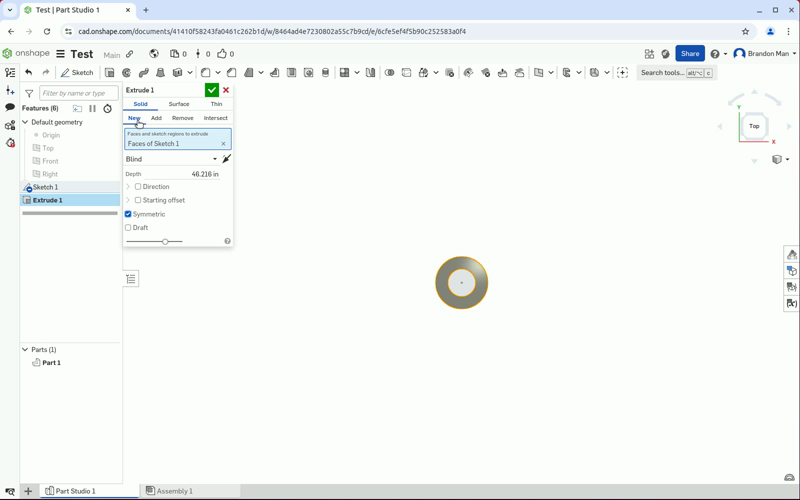
key(enter)
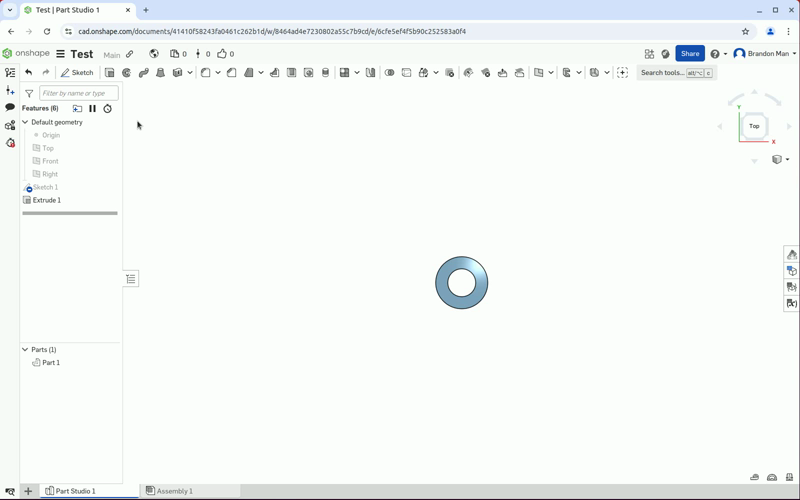
key(shift+h)
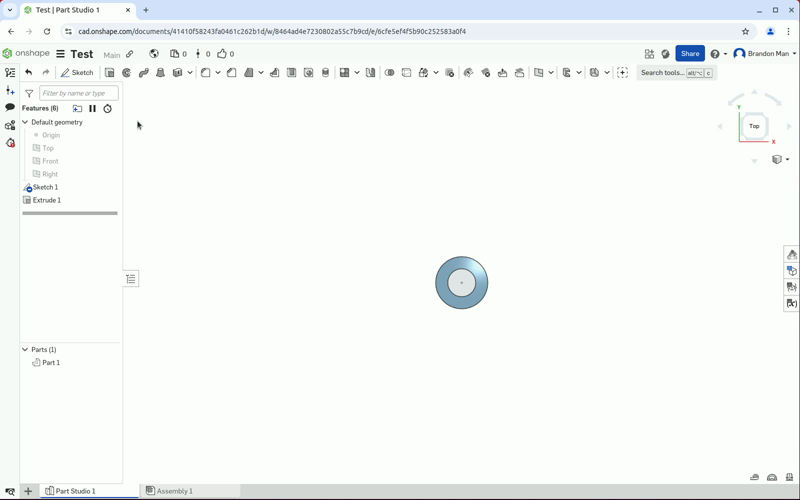
key(shift+h)
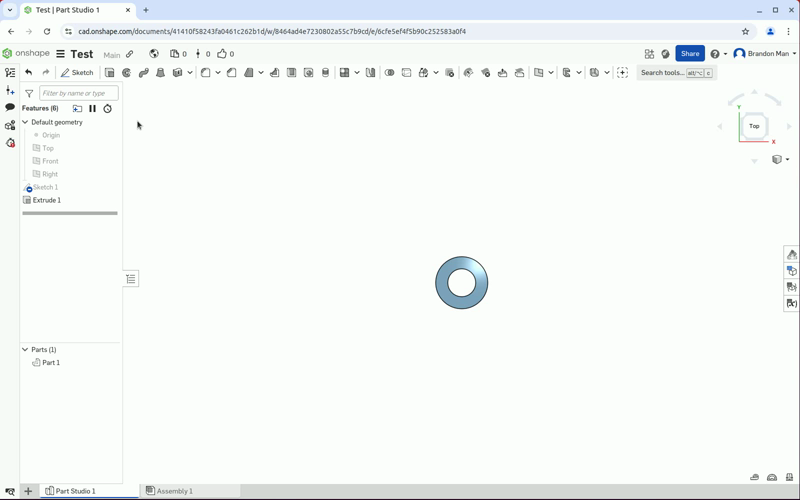
mouse_move(73, 189)
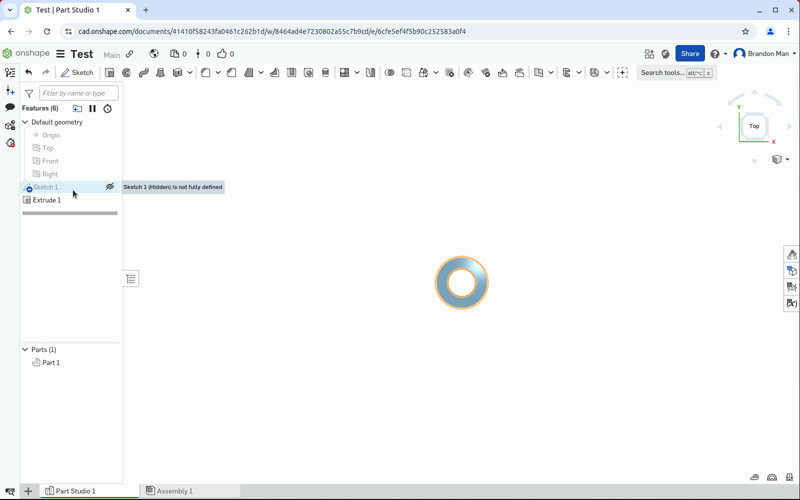
click(73, 189)
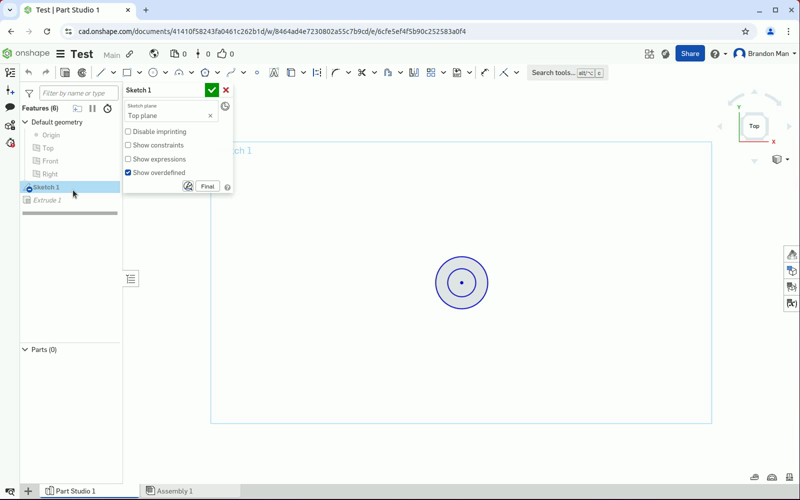
mouse_move(229, 92)
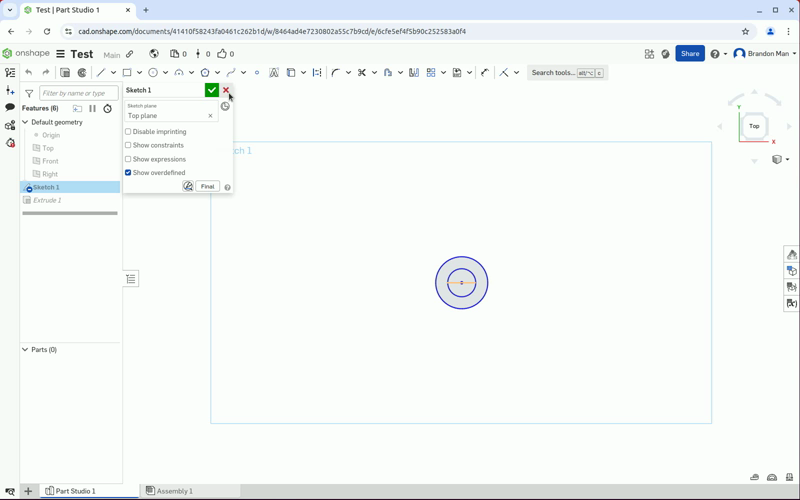
click(229, 92)
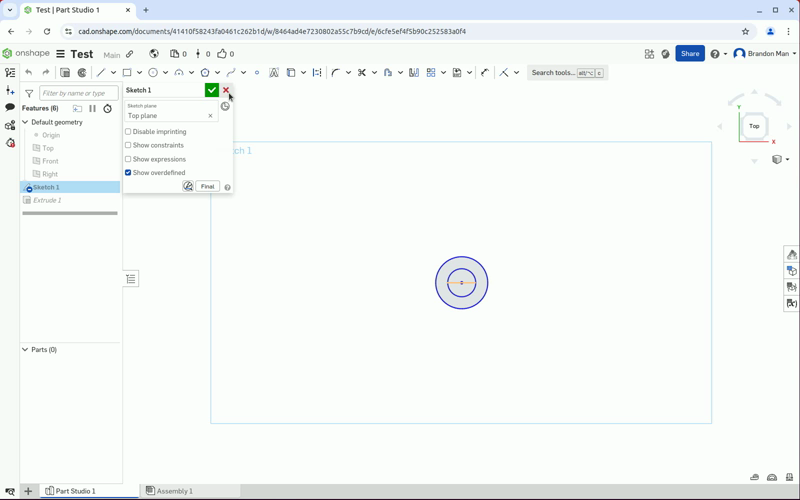
key(shift+s)
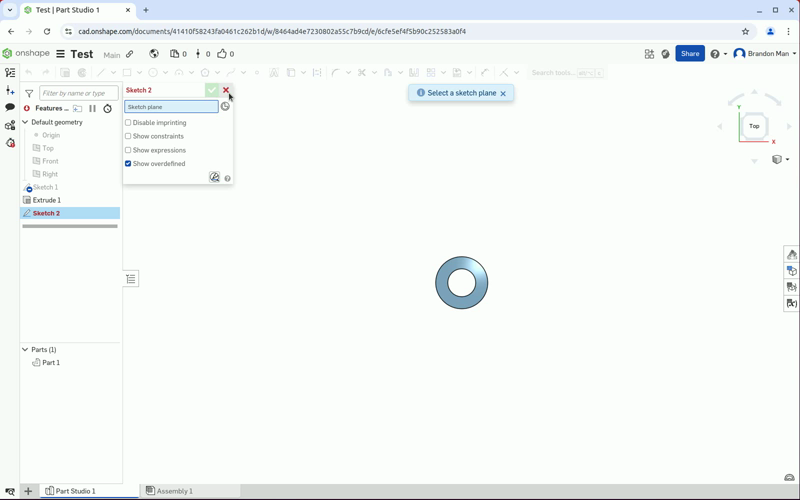
mouse_move(73, 150)
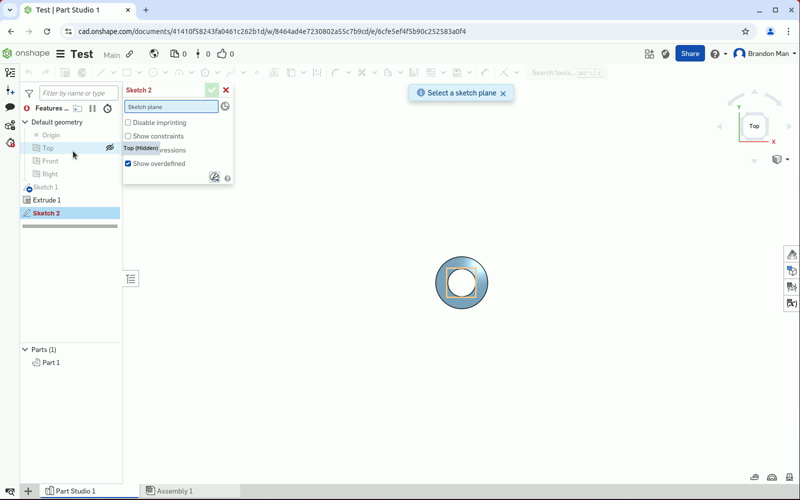
click(73, 150)
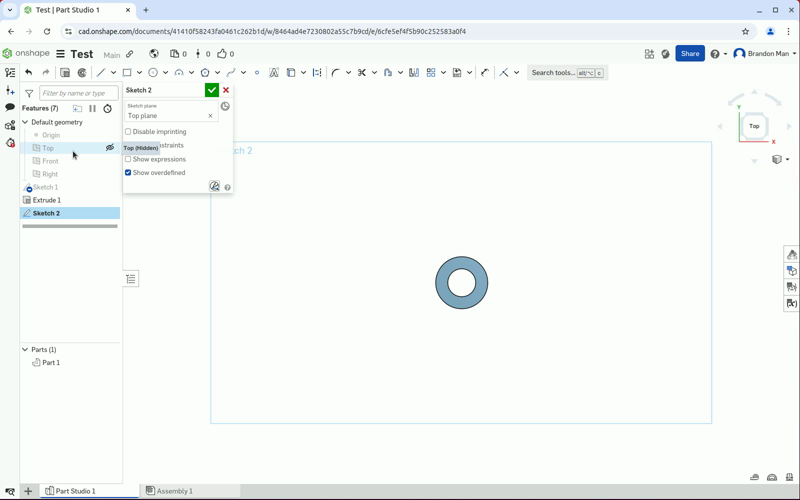
mouse_move(73, 352)
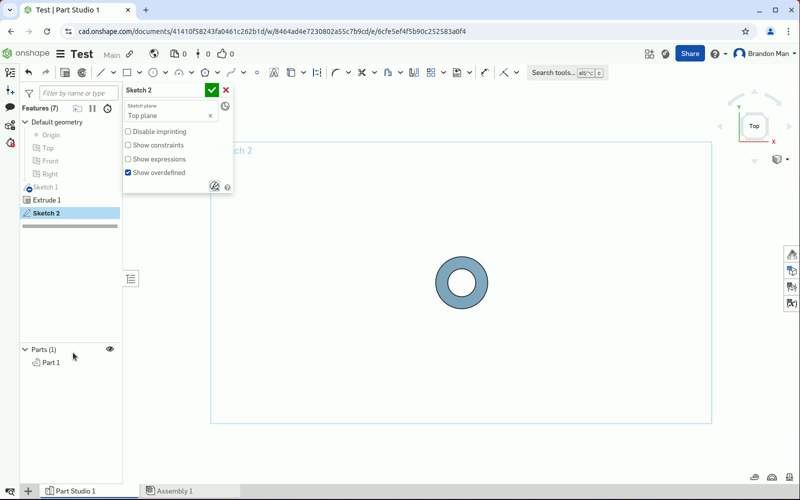
key(y)
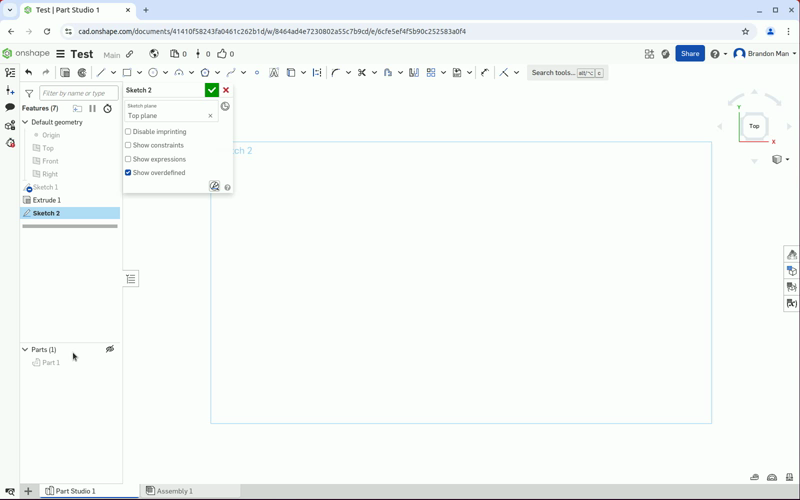
key(c)
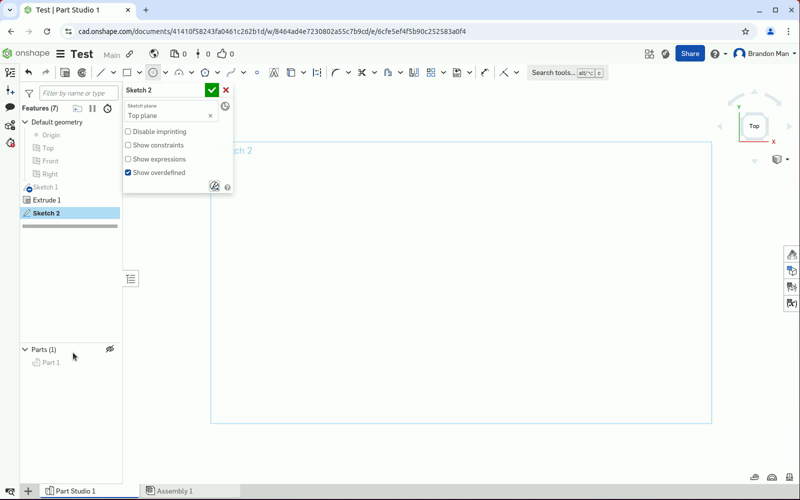
key_down(shift)
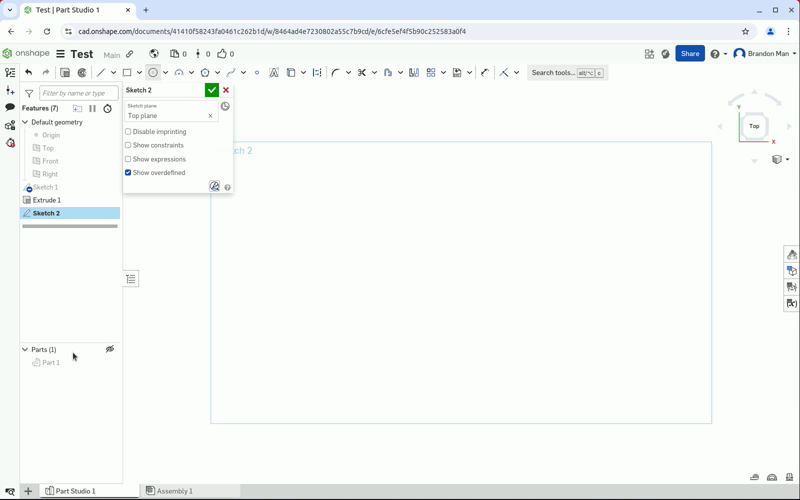
mouse_move(461, 282)
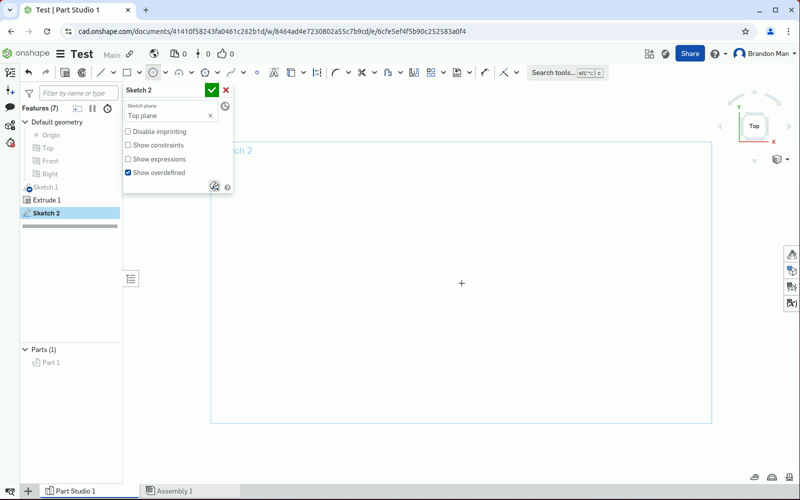
click(461, 282)
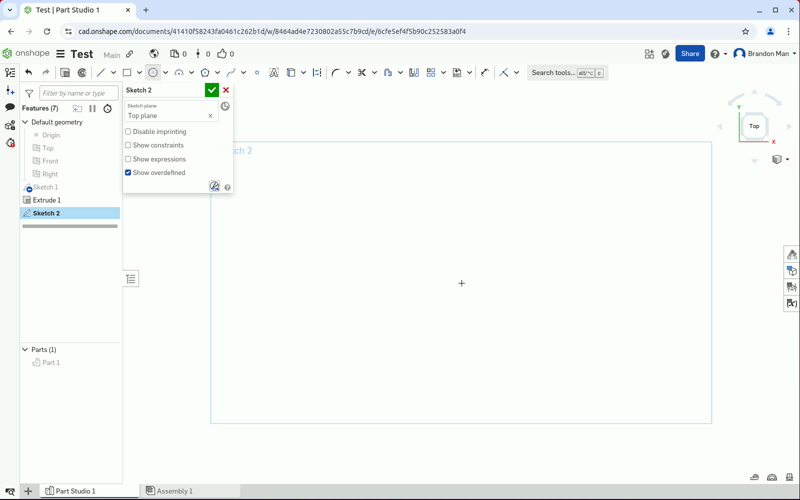
key_up(shift)
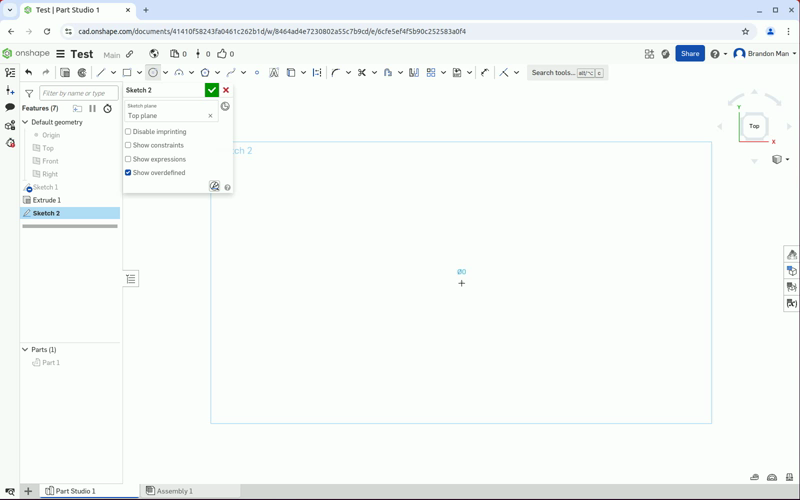
mouse_move(487, 282)
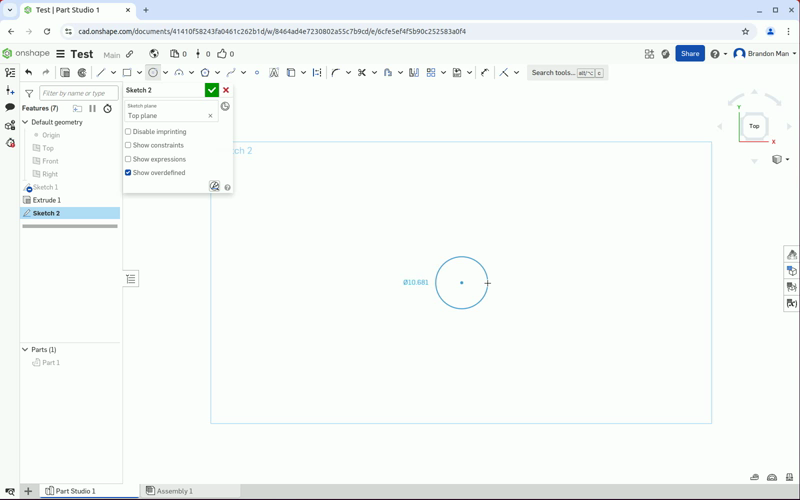
click(487, 282)
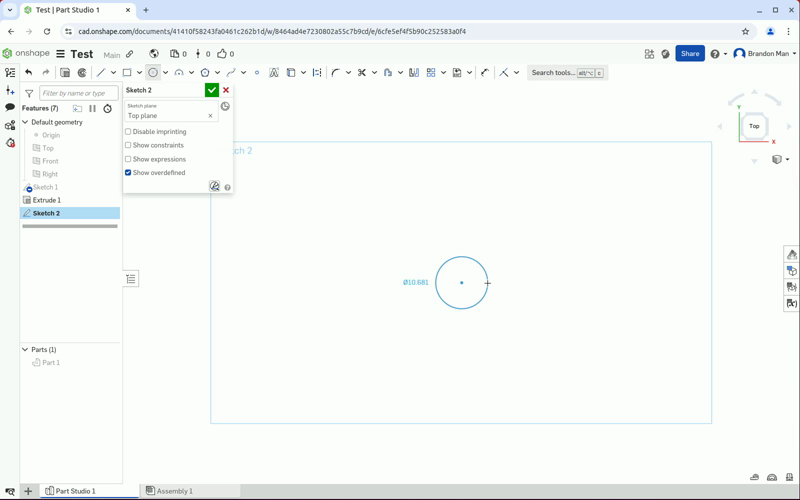
key(esc)
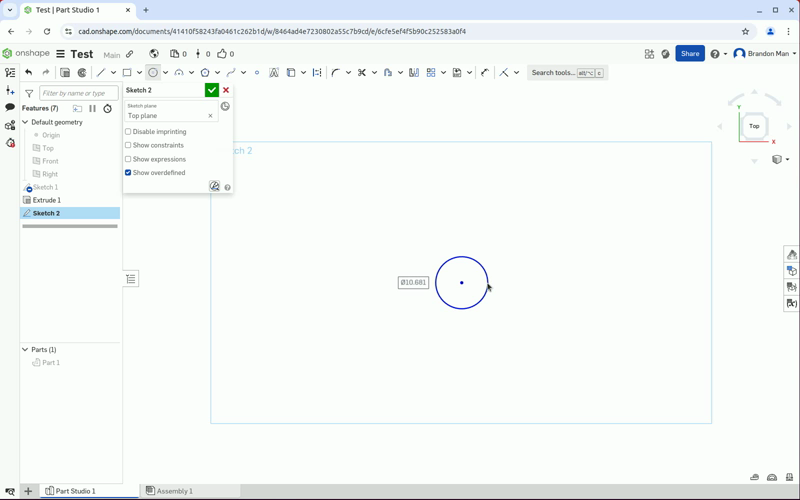
key(c)
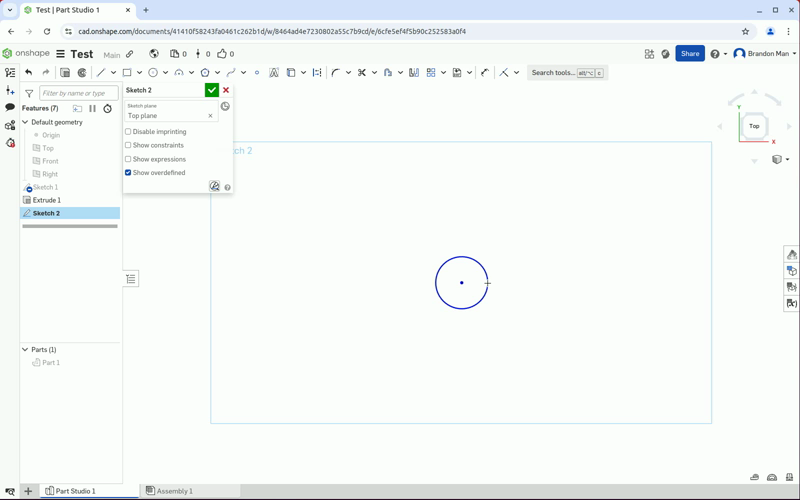
key_down(shift)
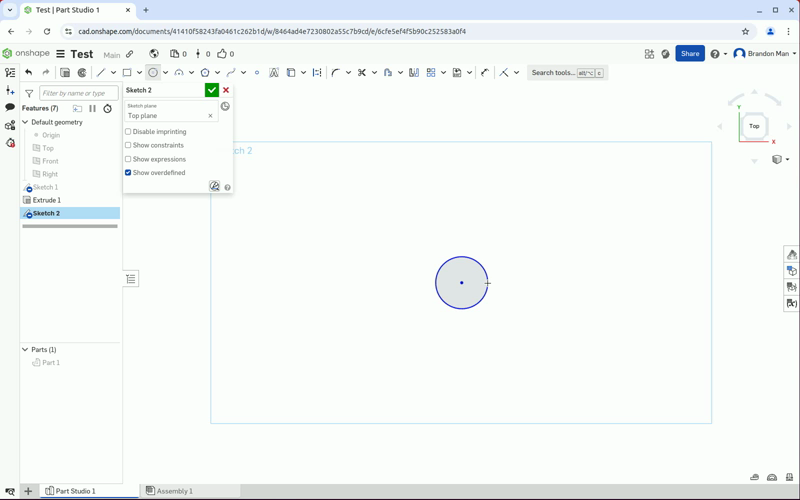
mouse_move(461, 282)
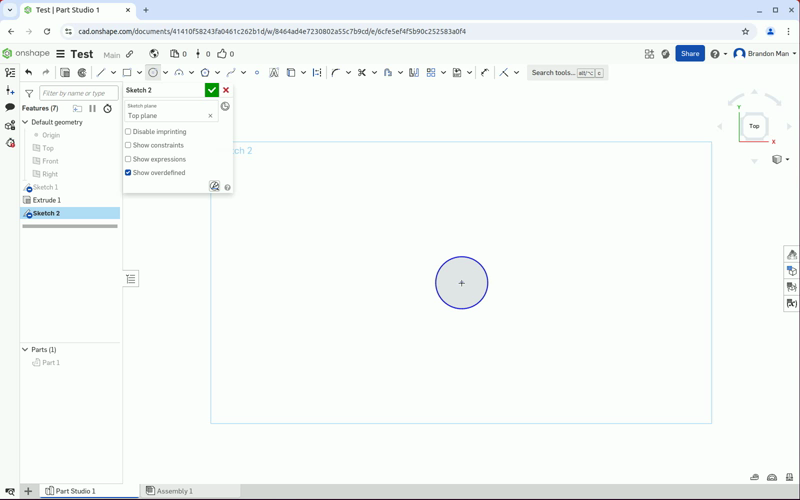
click(461, 282)
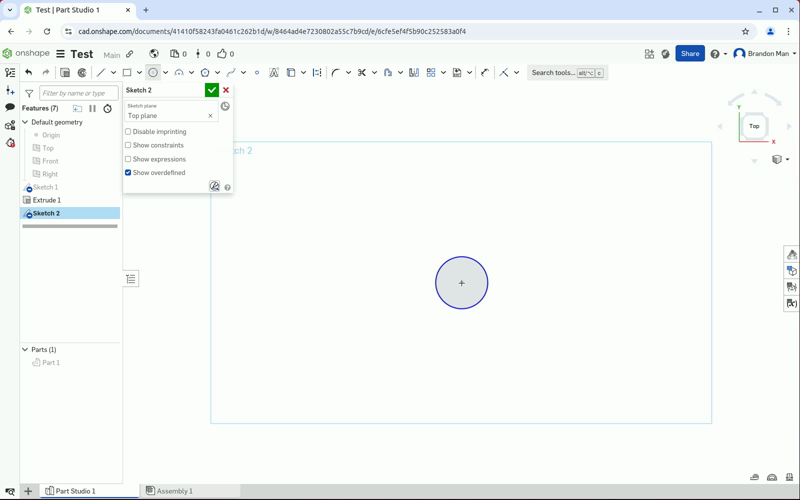
key_up(shift)
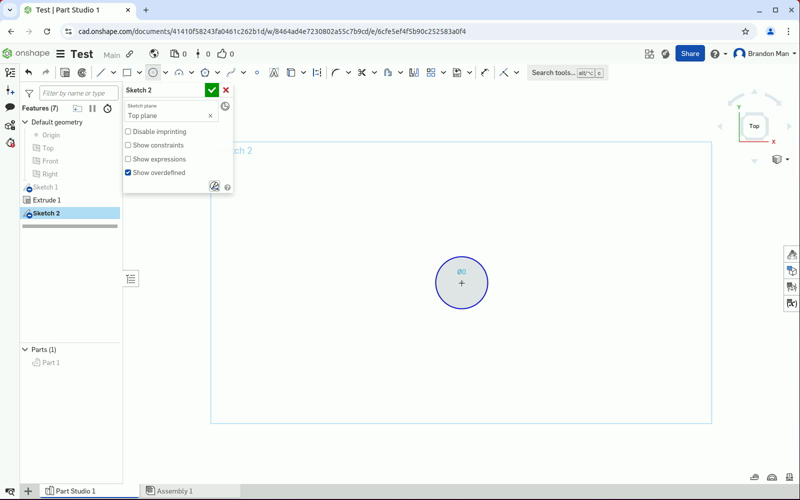
mouse_move(475, 282)
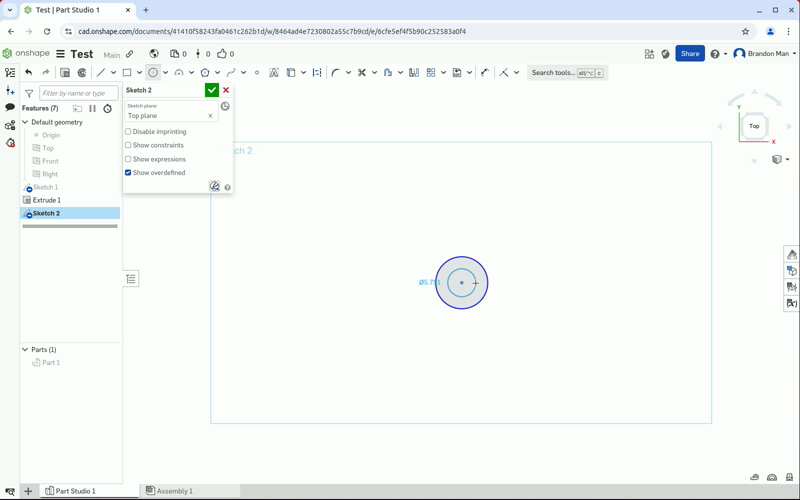
click(475, 282)
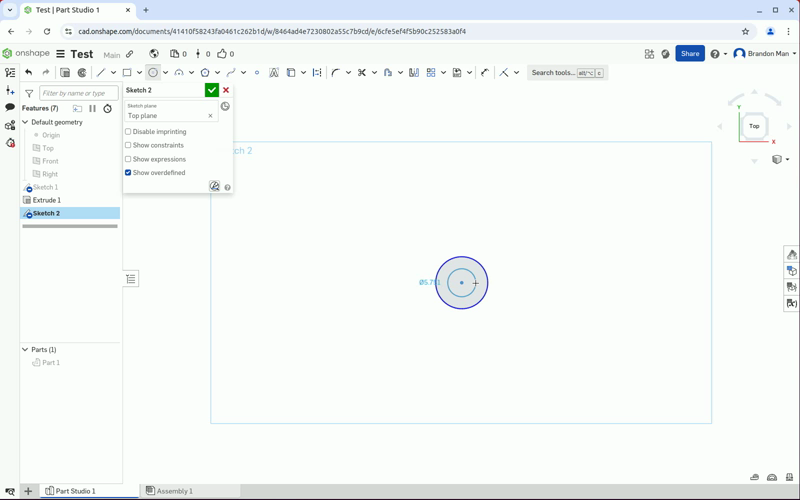
key(esc)
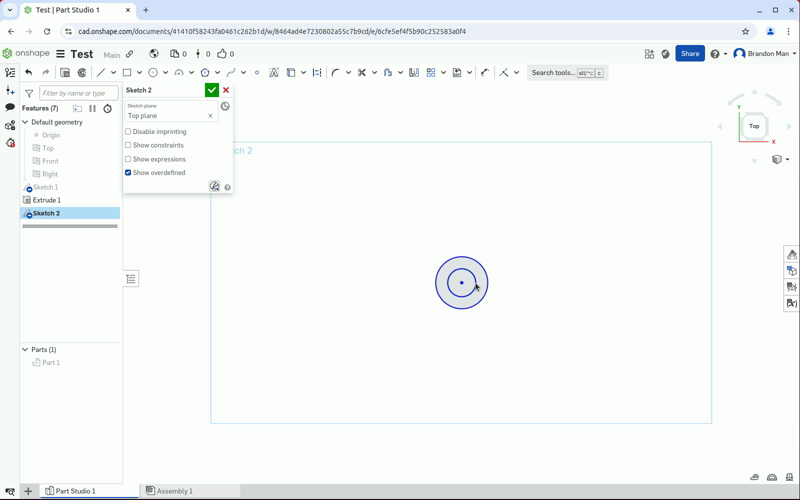
mouse_move(447, 302)
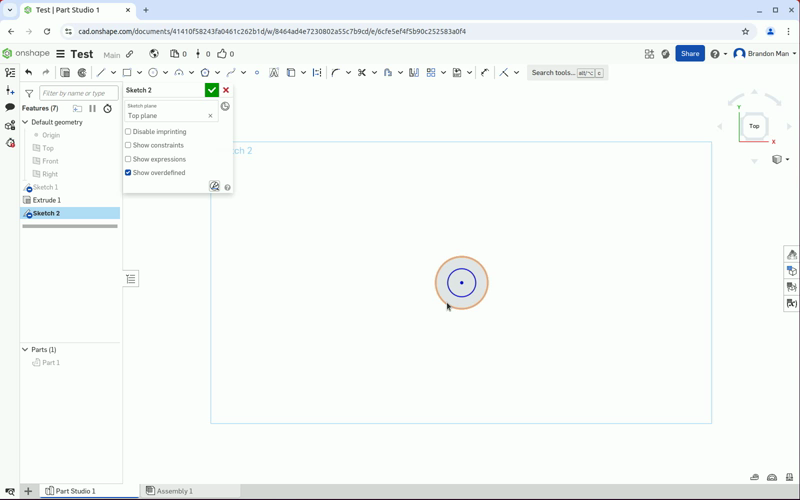
scroll(6)
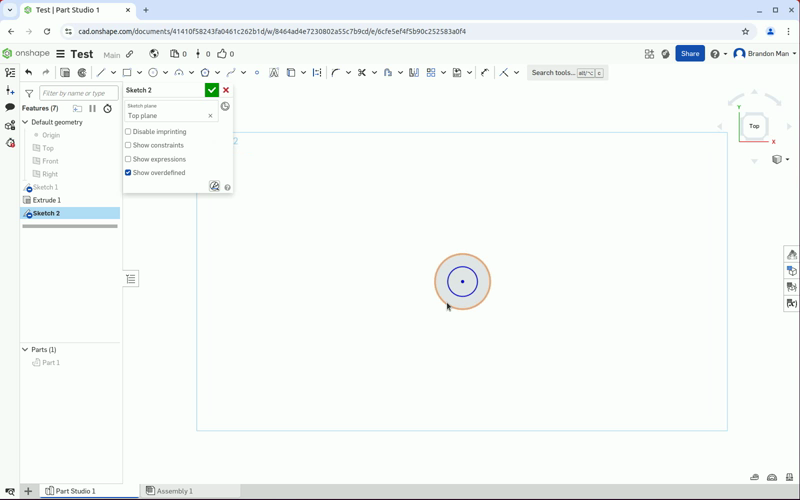
scroll(6)
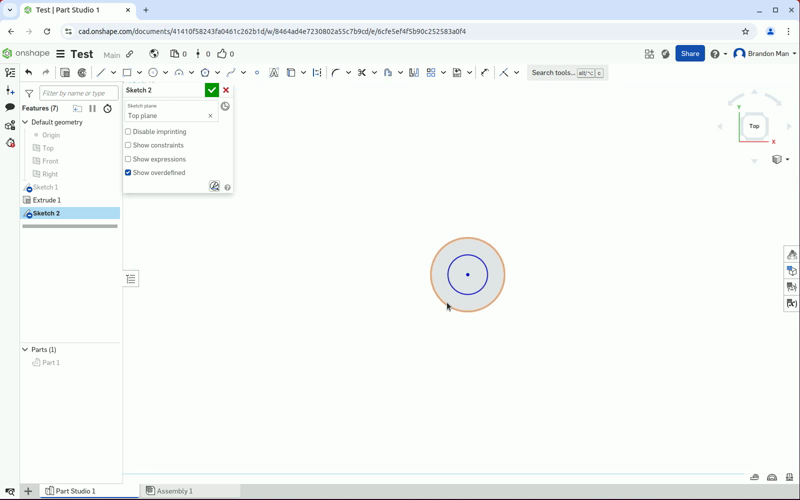
scroll(6)
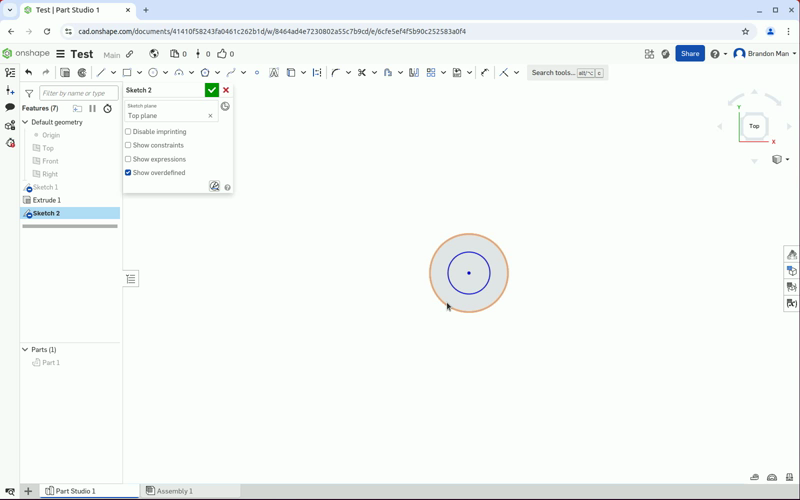
scroll(6)
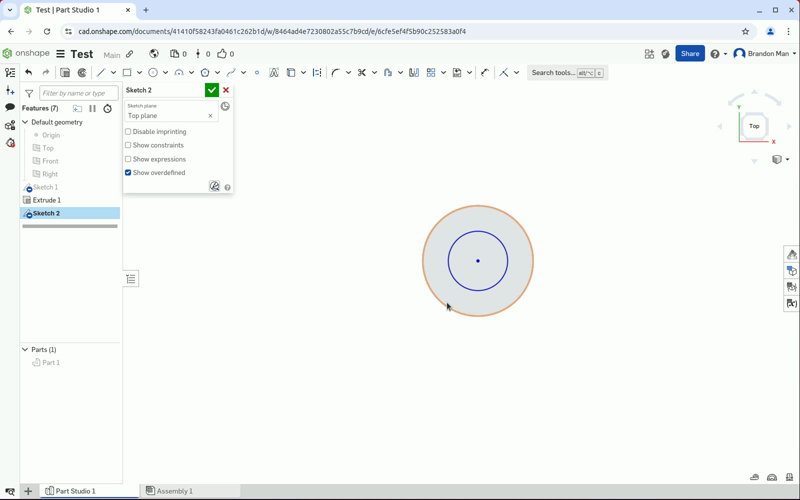
scroll(6)
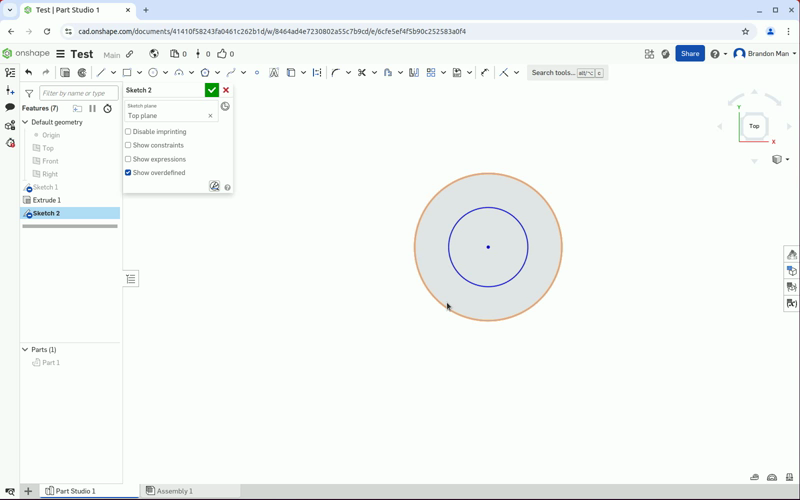
scroll(6)
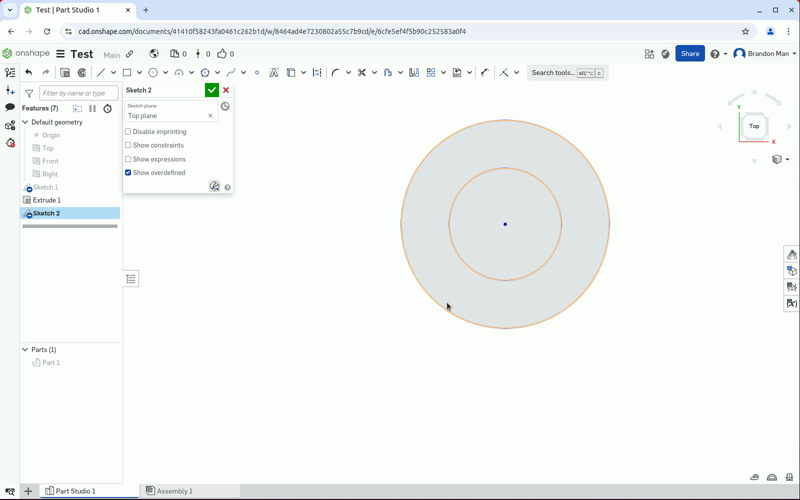
scroll(6)
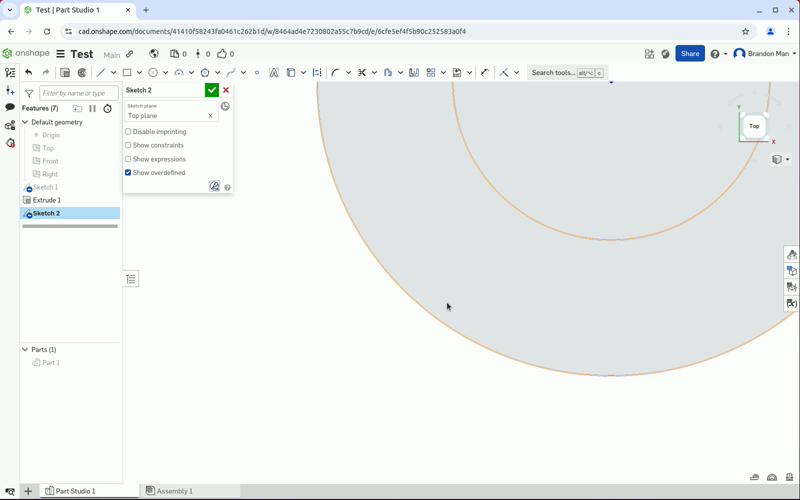
click(447, 302)
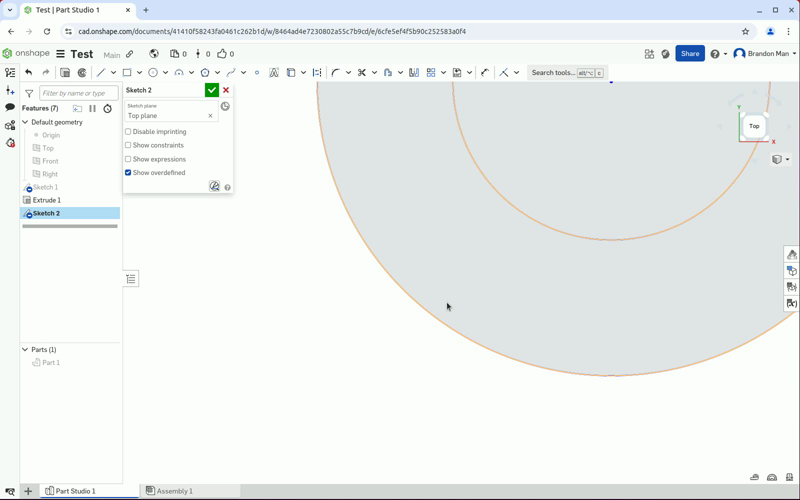
scroll(-6)
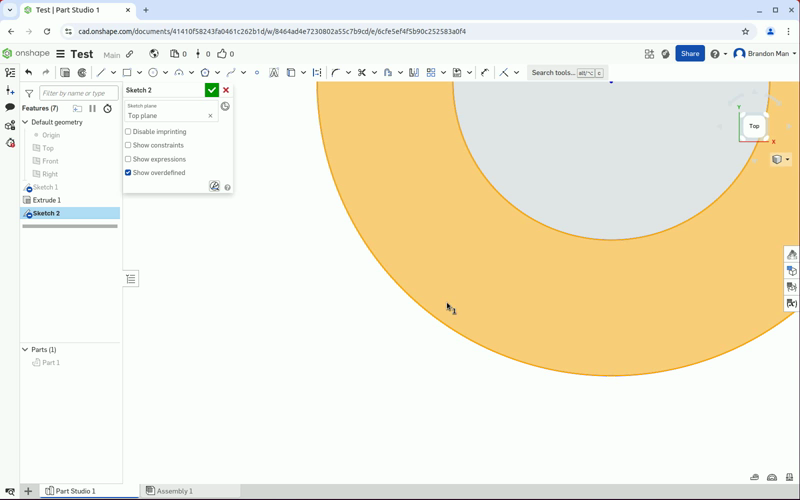
scroll(-6)
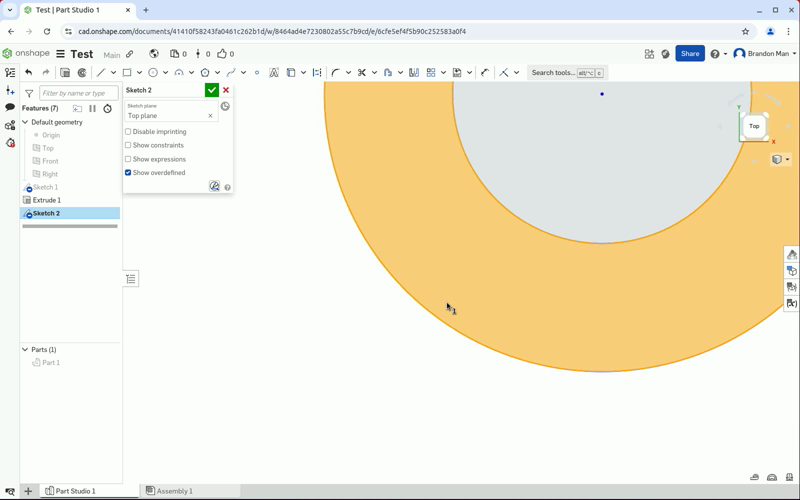
scroll(-6)
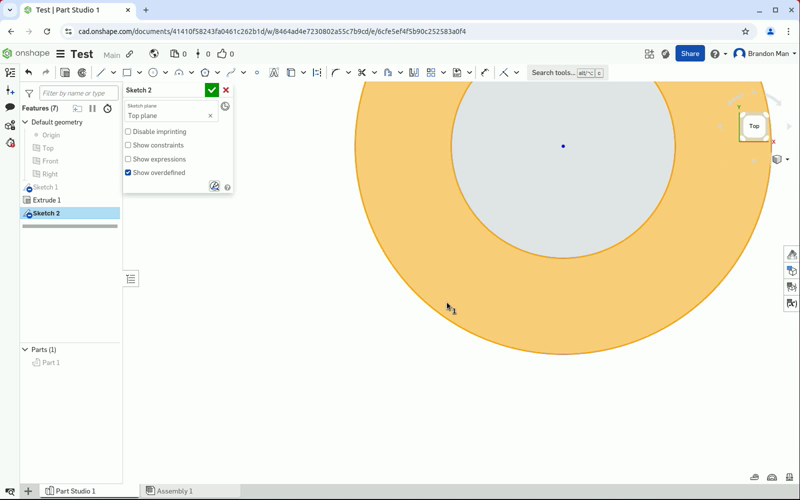
scroll(-6)
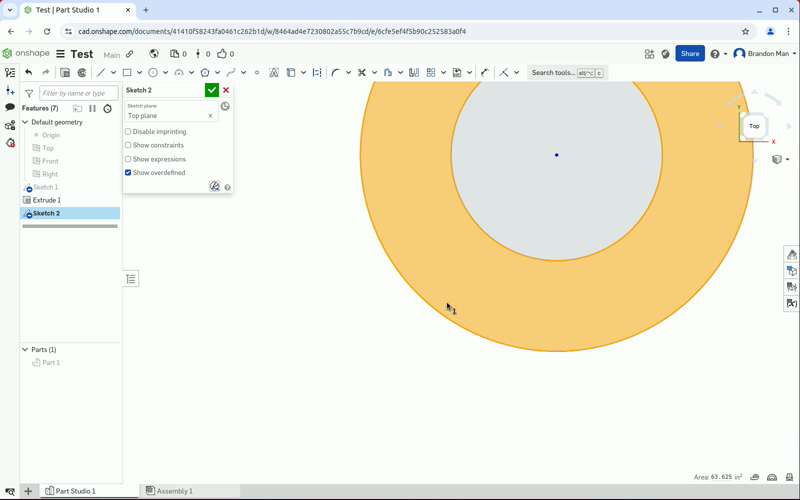
scroll(-6)
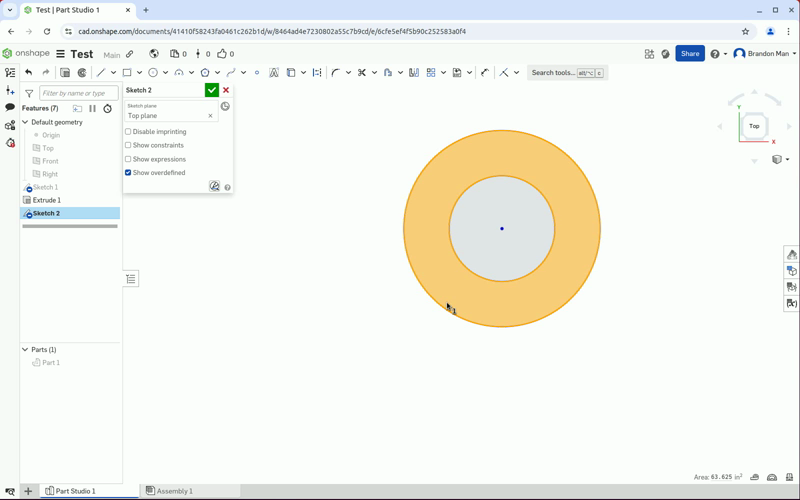
scroll(-6)
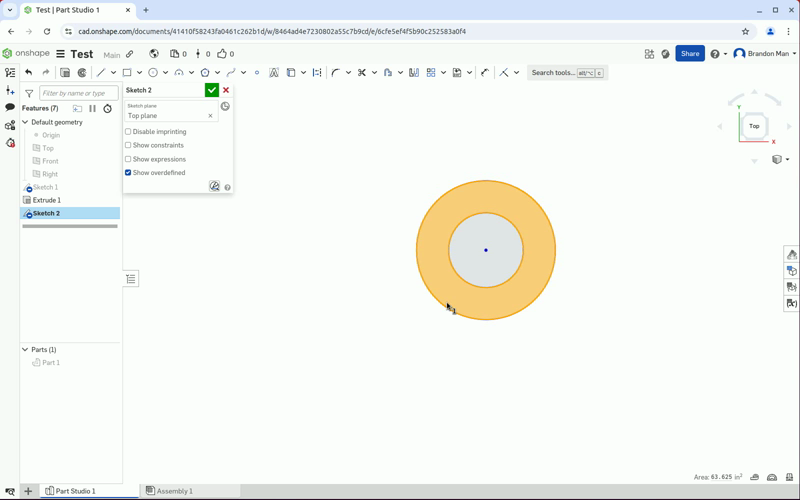
scroll(-6)
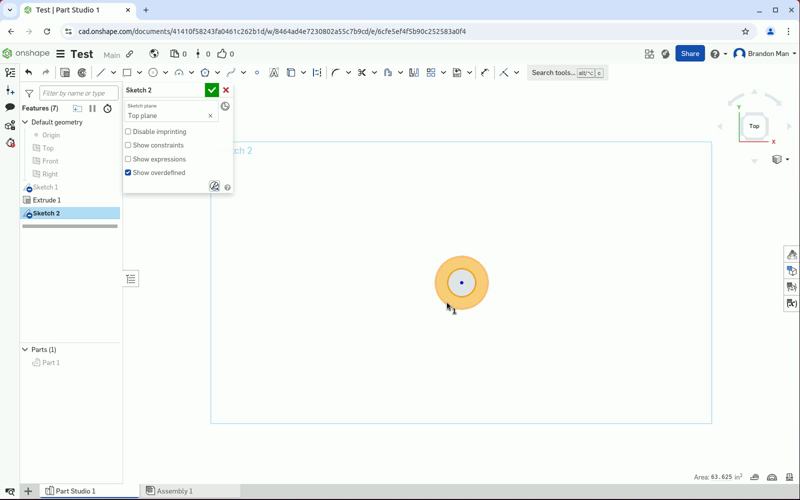
mouse_move(73, 352)
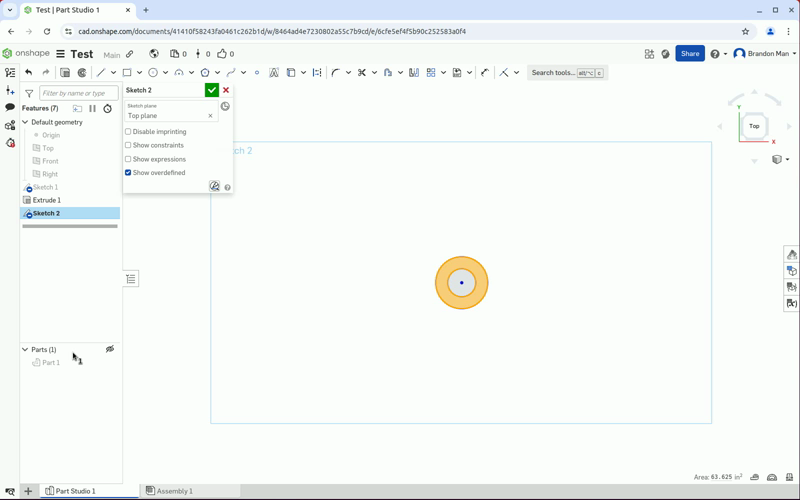
key(shift+y)
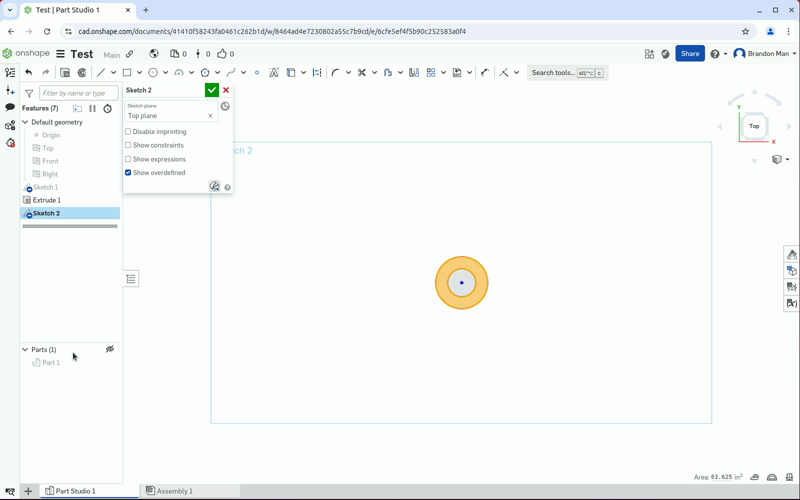
key(shift+e)
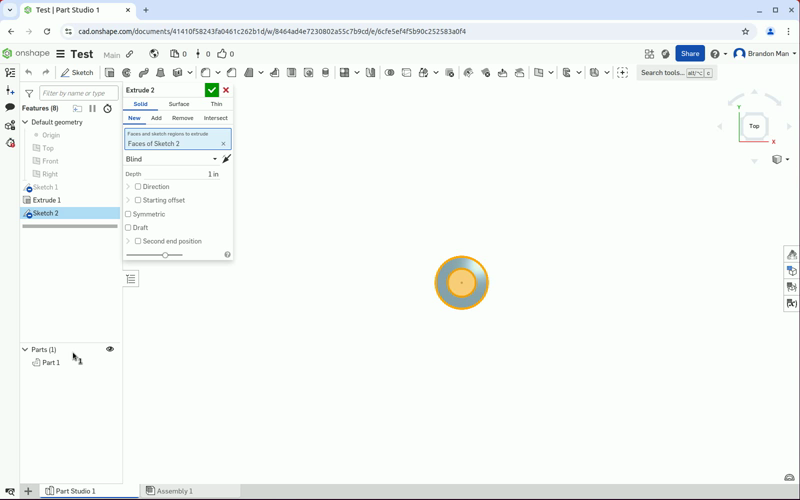
mouse_move(143, 106)
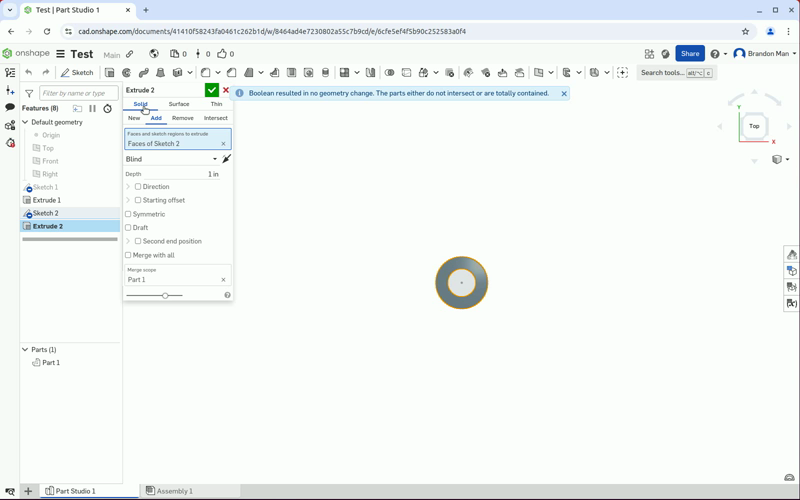
click(143, 106)
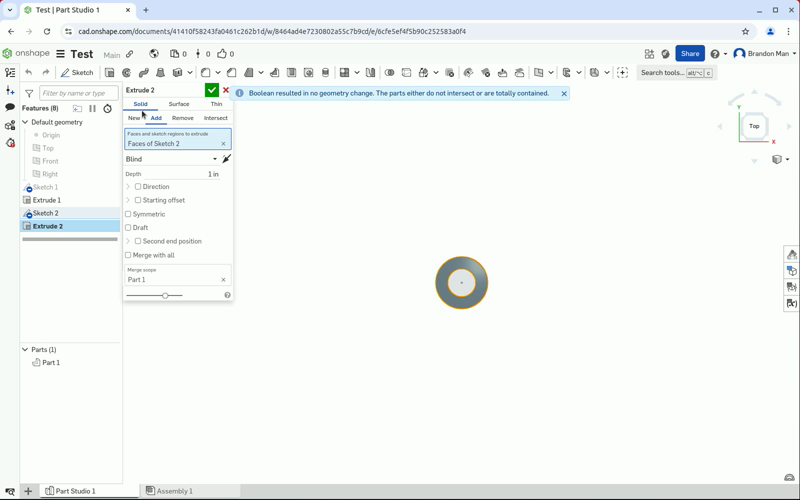
mouse_move(137, 120)
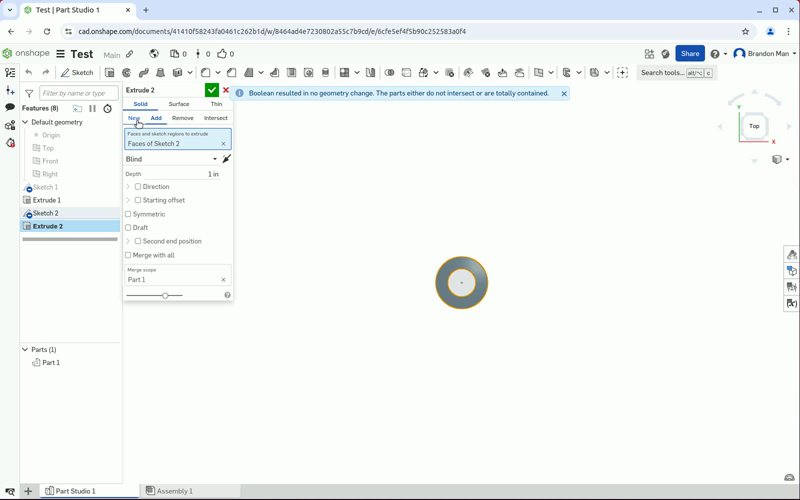
click(137, 120)
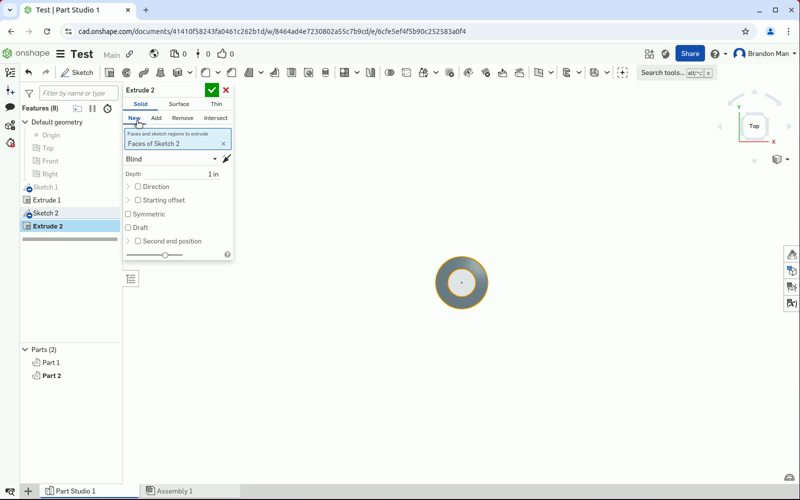
key(tab, 4)
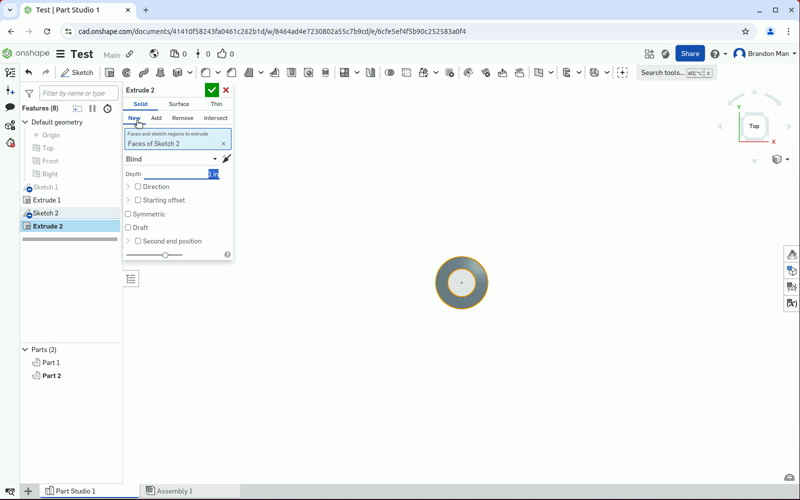
text(30.81)
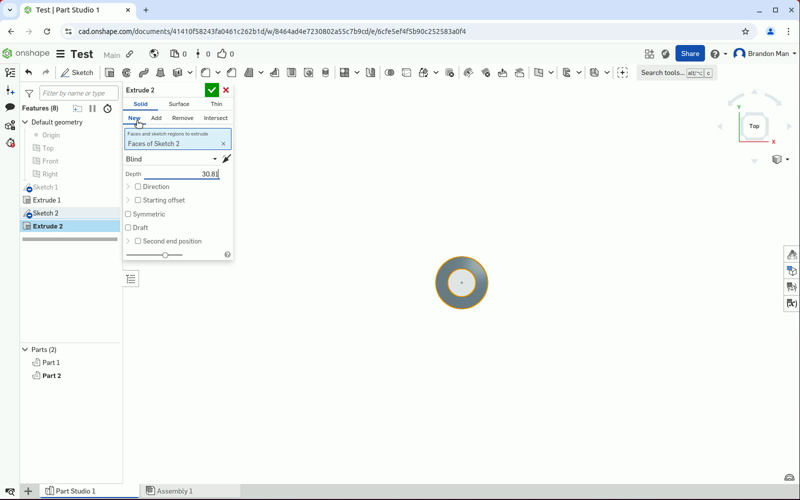
key(tab, 3)
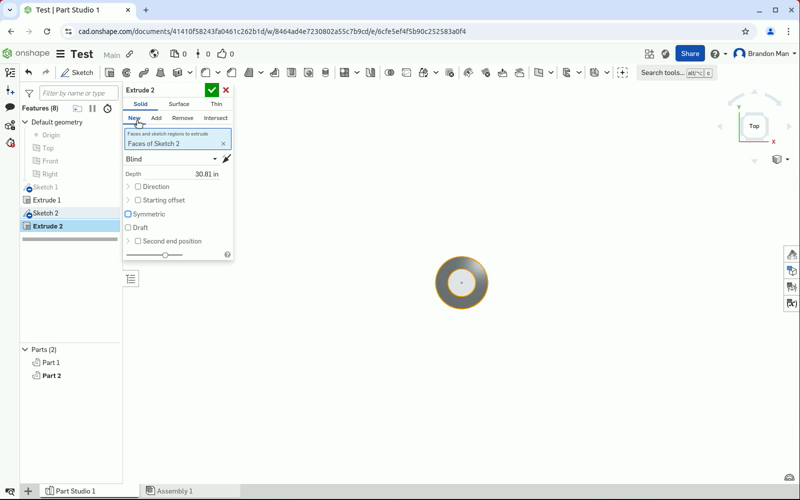
key(space)
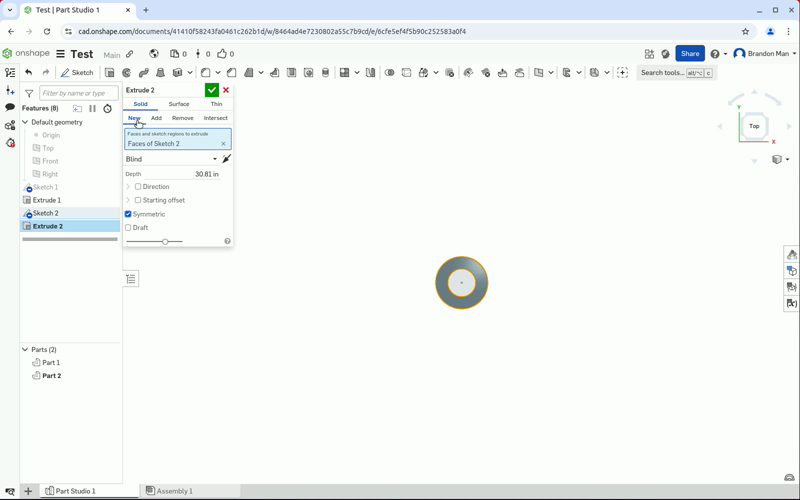
key(enter)
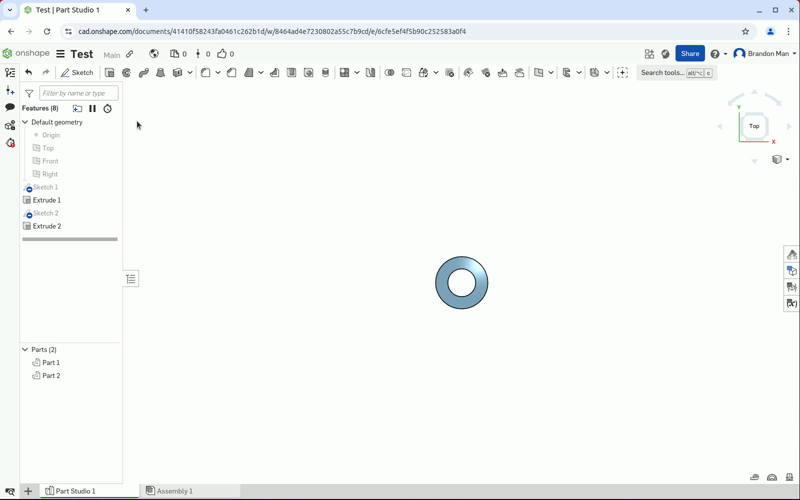
key(shift+h)
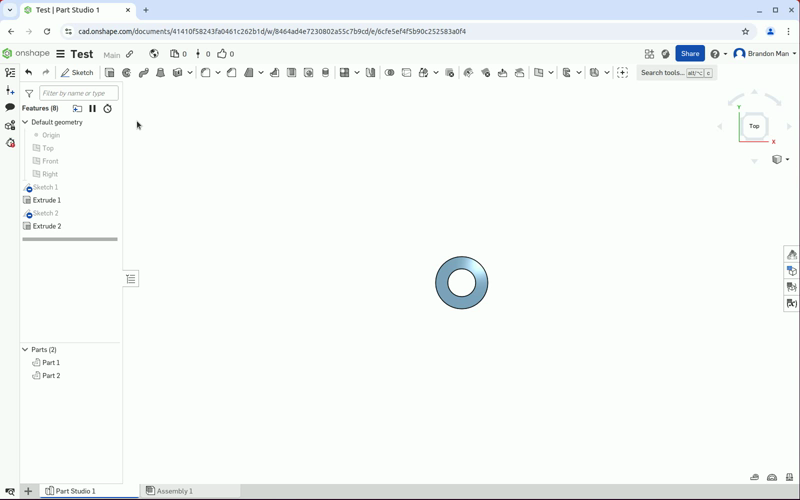
key(shift+h)
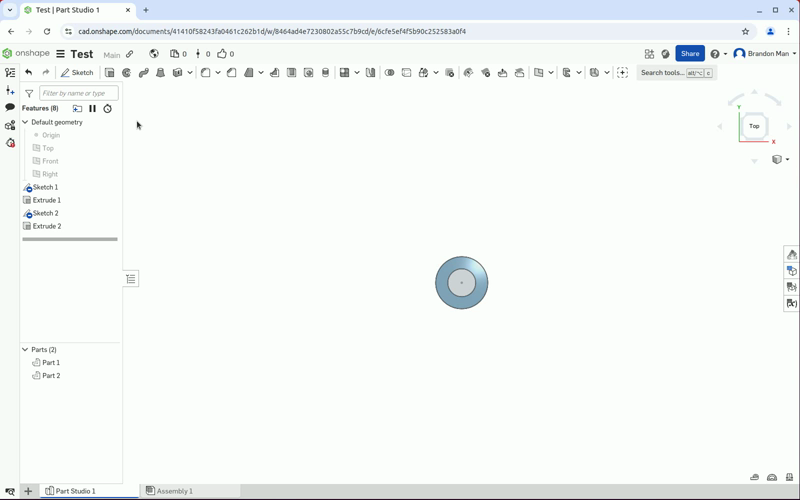
key(shift+7)
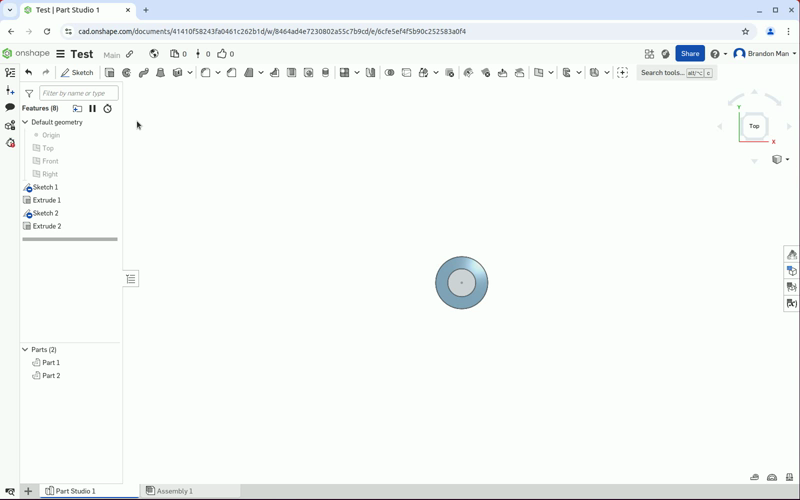
key(up, 3)
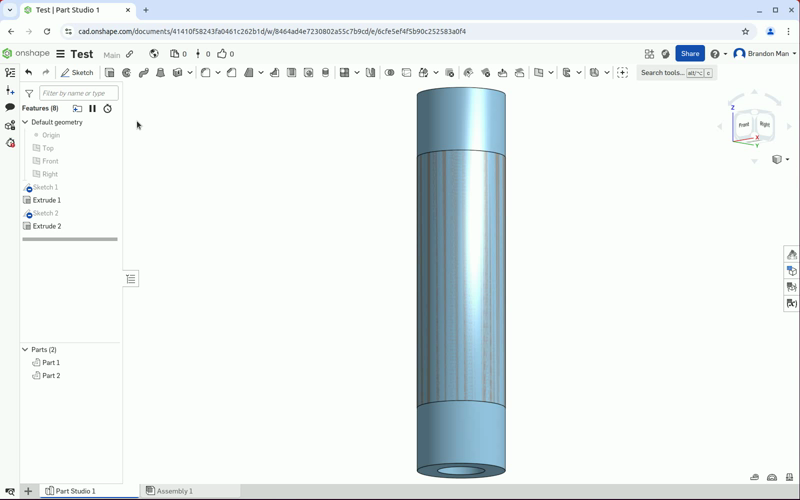
key(left, 3)
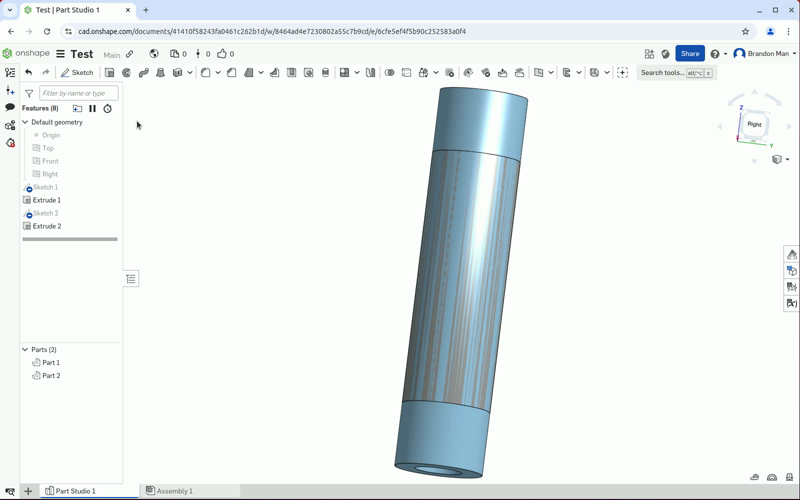
key(right, 3)
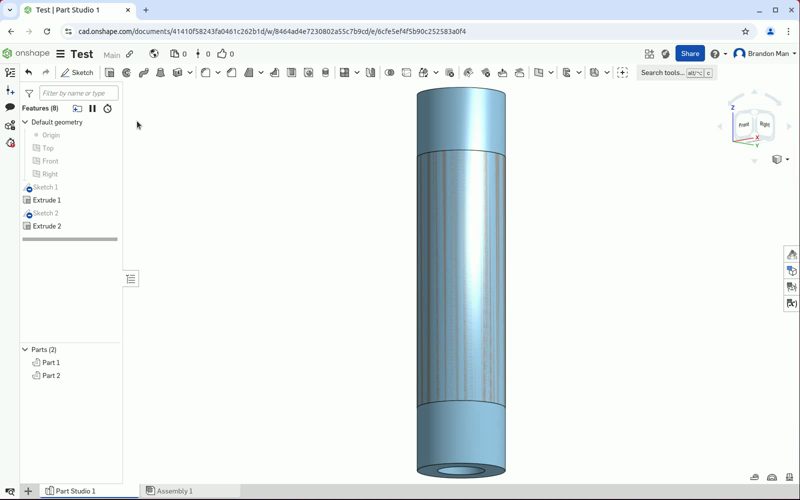
key(down, 3)
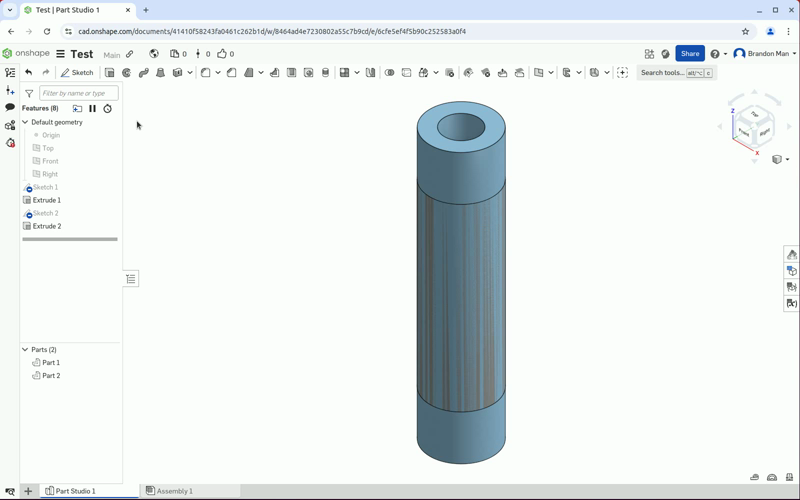
mouse_move(73, 189)
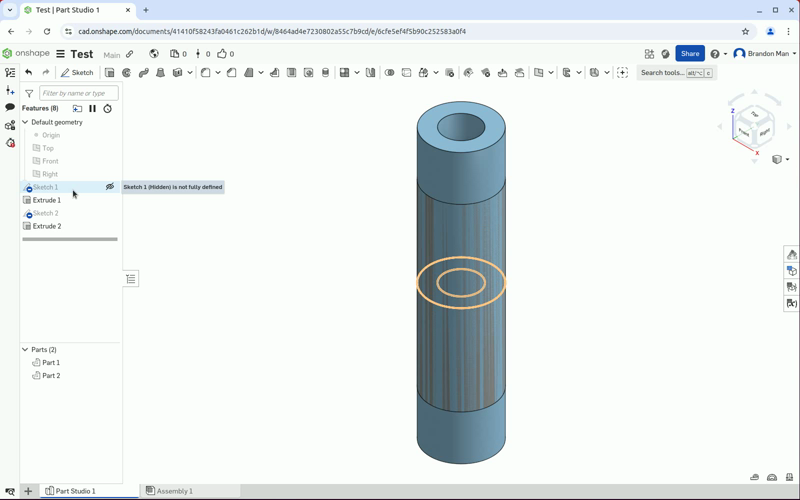
click(73, 189)